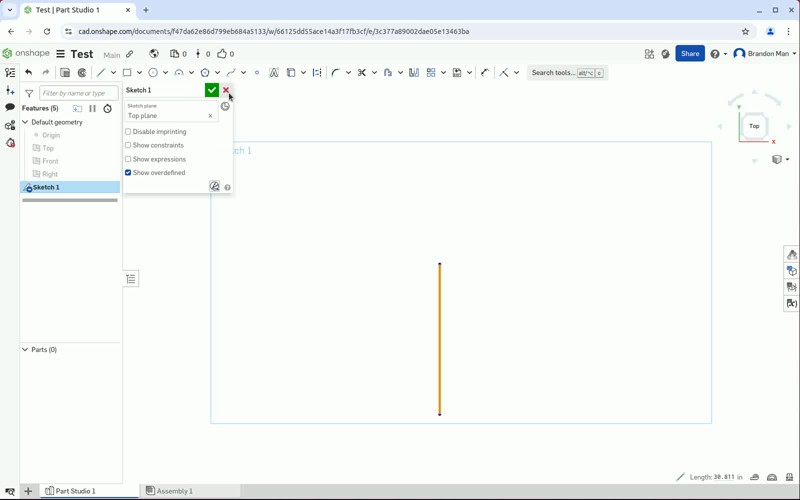
key(shift+h)
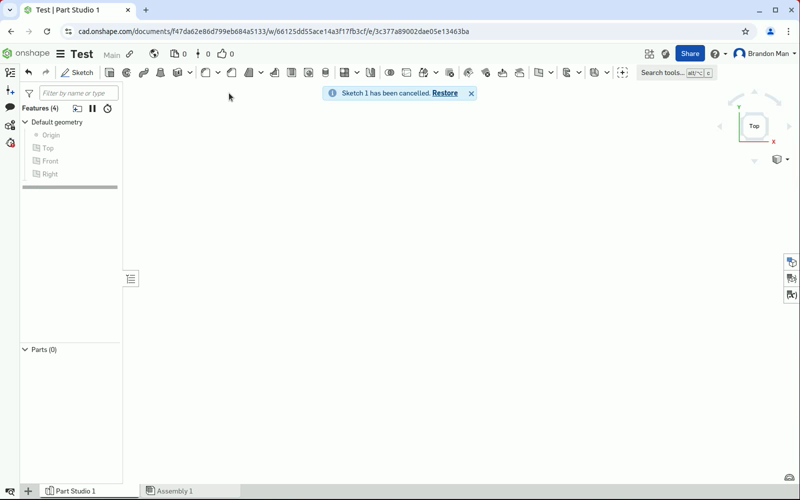
mouse_move(73, 352)
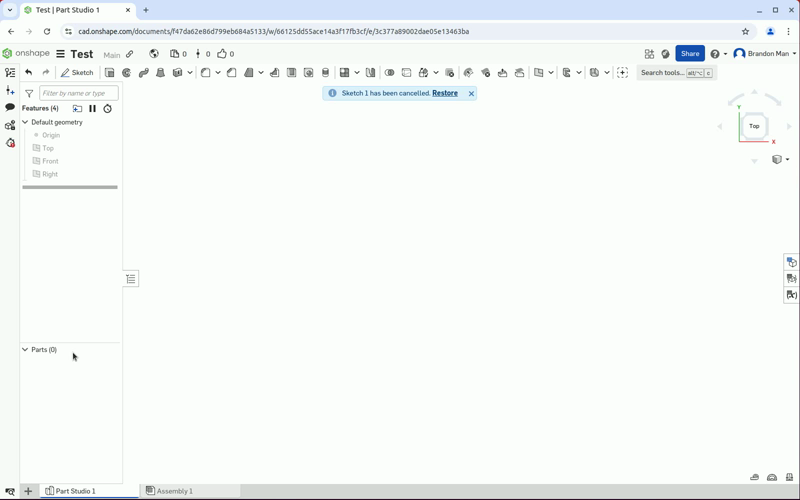
key(y)
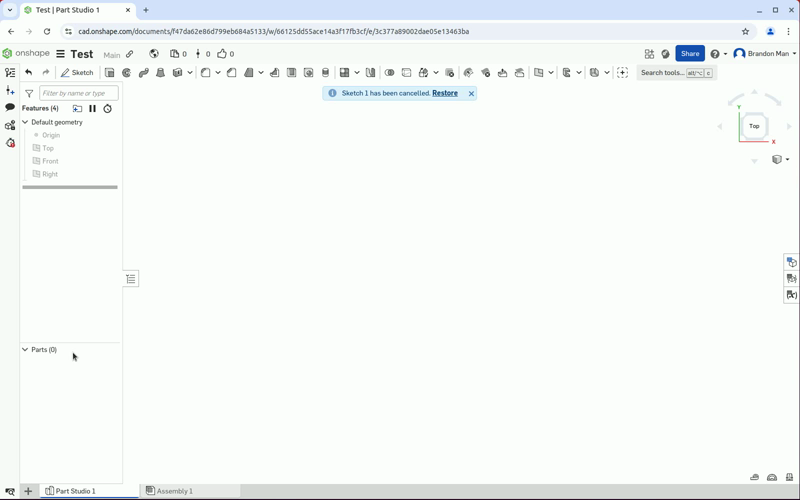
key(shift+p)
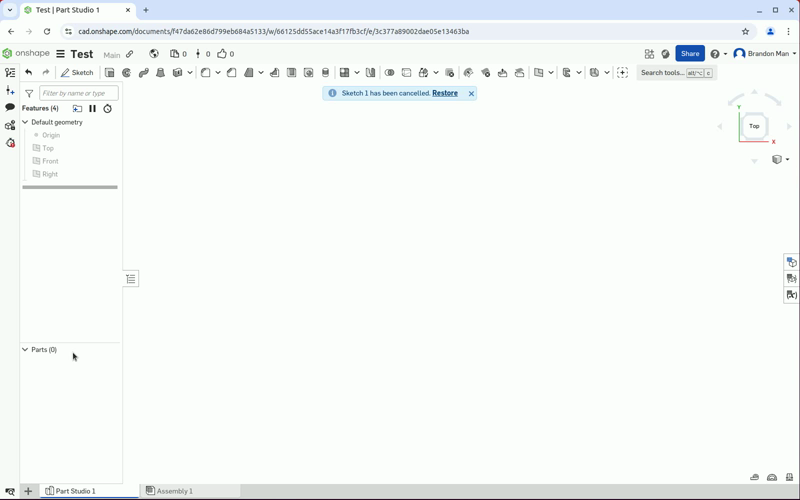
key(space)
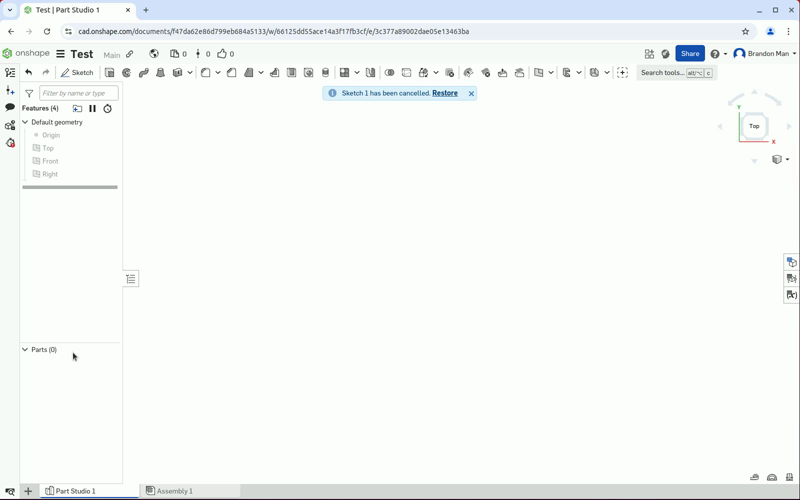
key_down(shift)
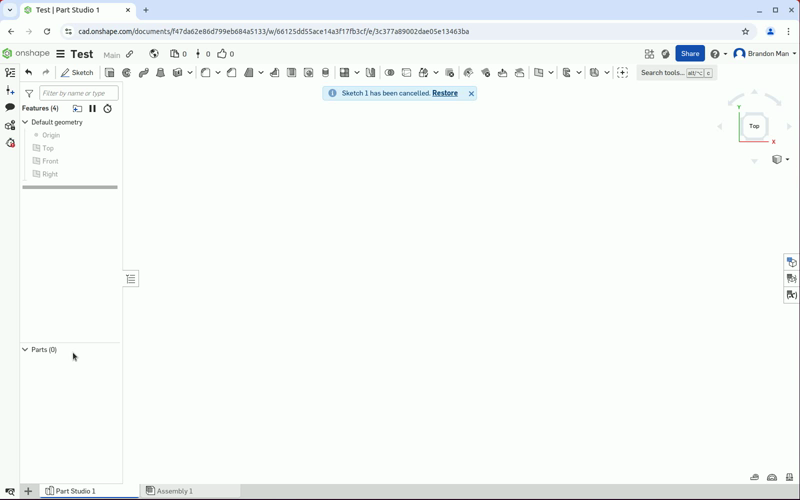
key(up)
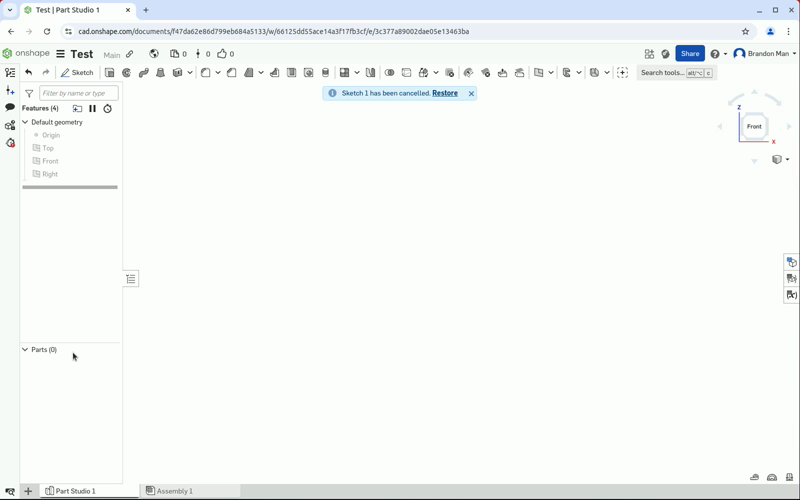
key_up(shift)
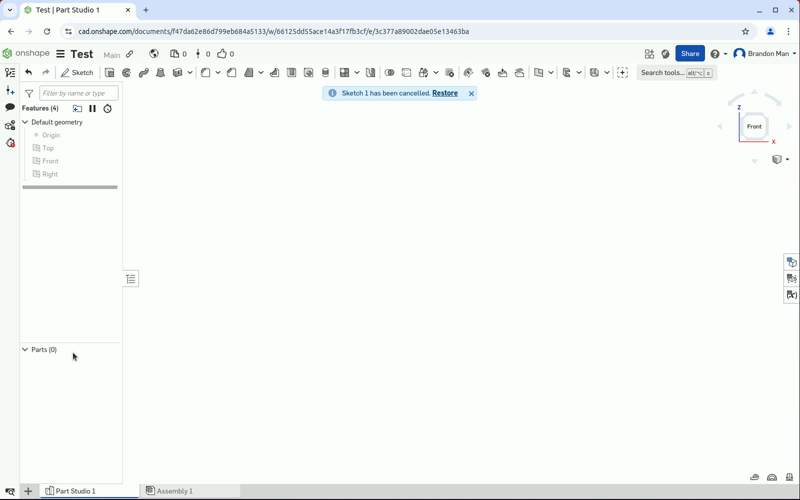
mouse_move(73, 352)
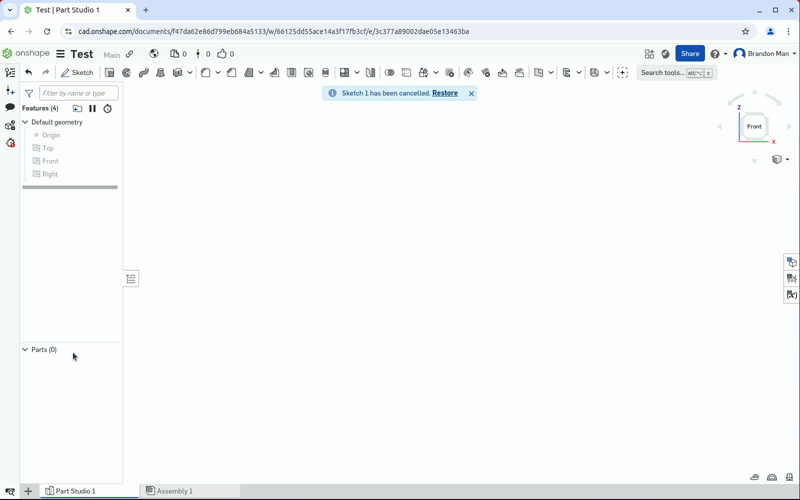
key(shift+y)
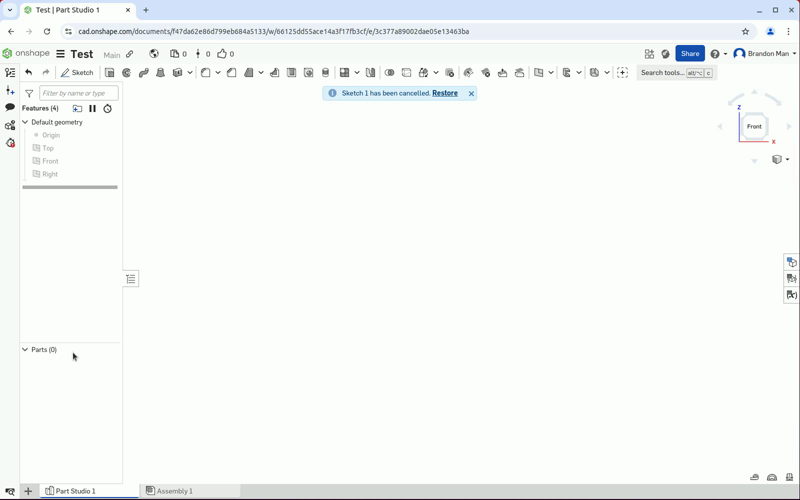
key(shift+s)
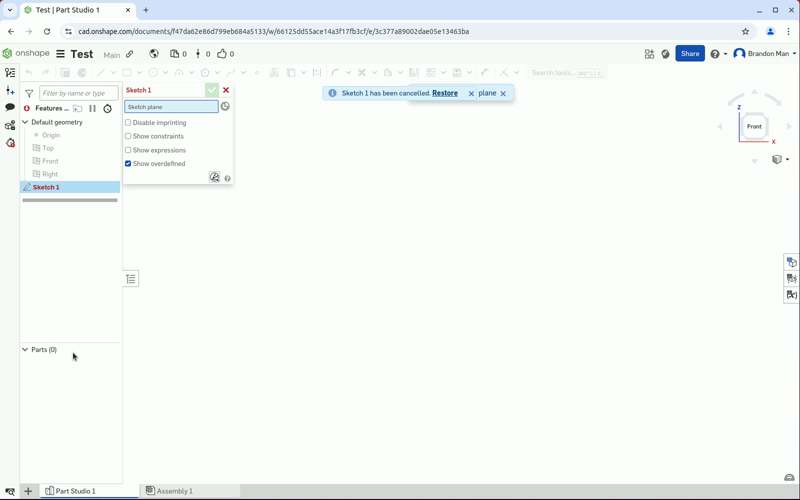
mouse_move(73, 163)
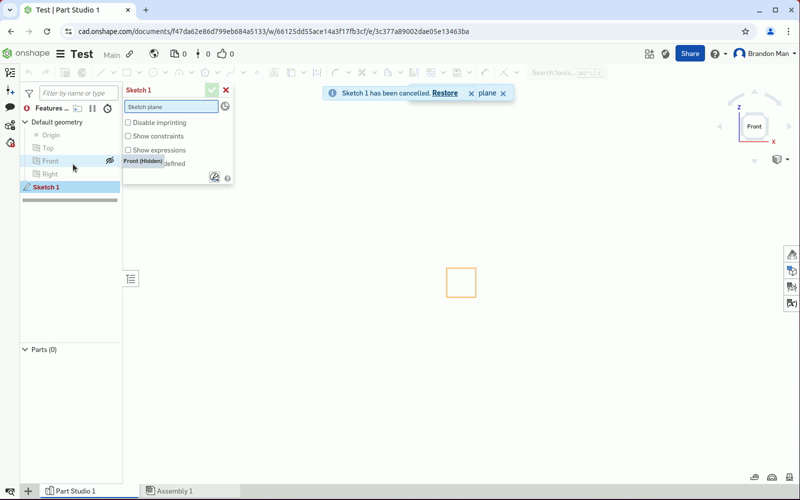
click(73, 163)
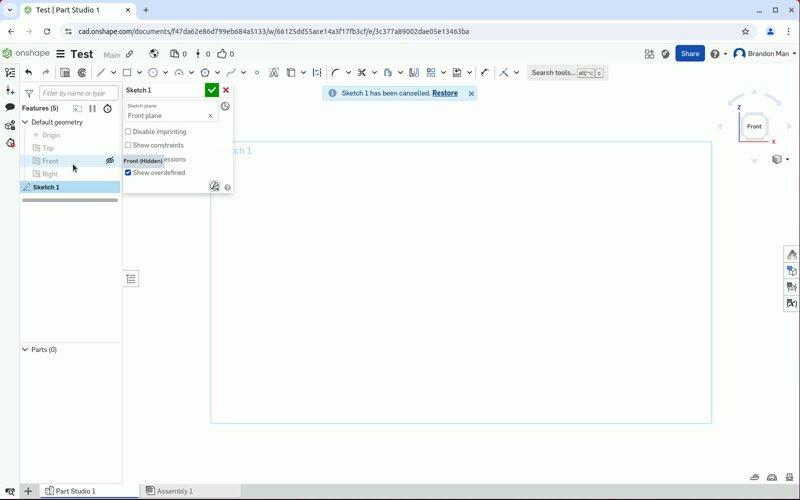
mouse_move(73, 352)
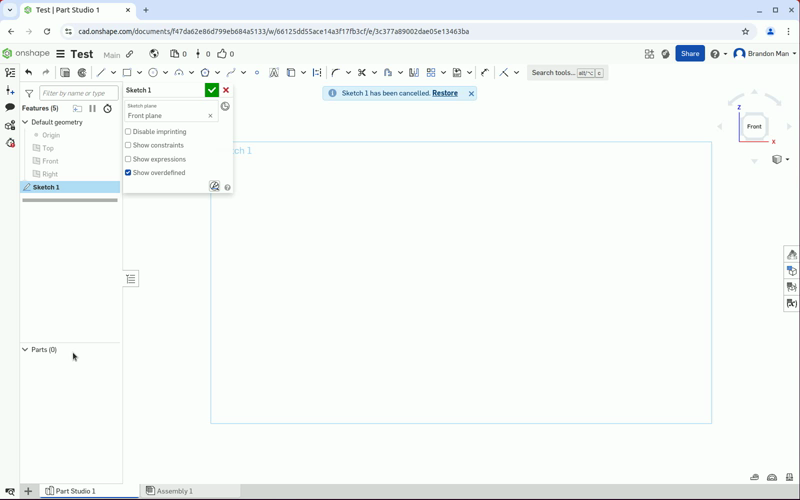
key(y)
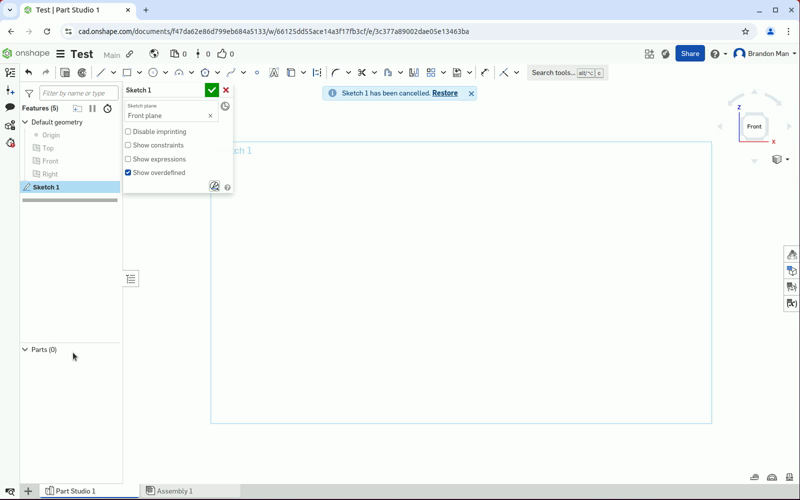
key(l)
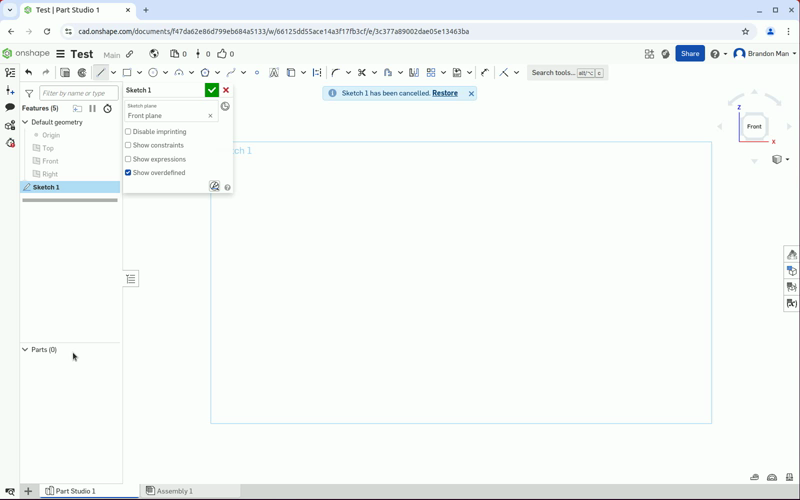
key_down(shift)
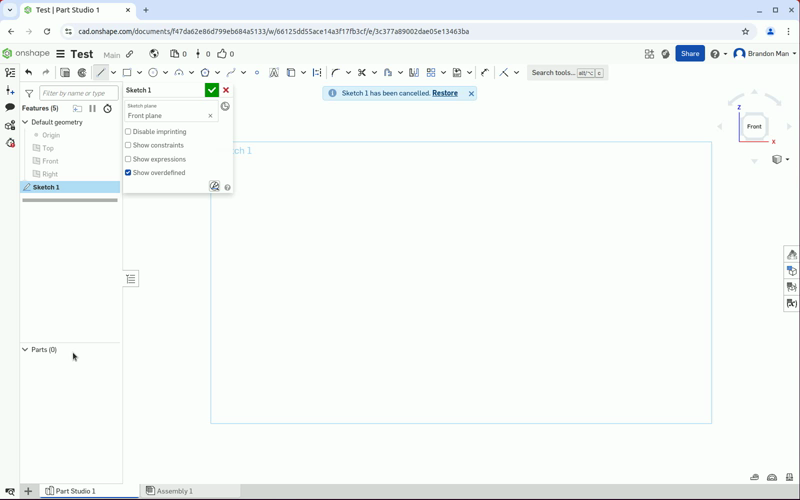
mouse_move(404, 282)
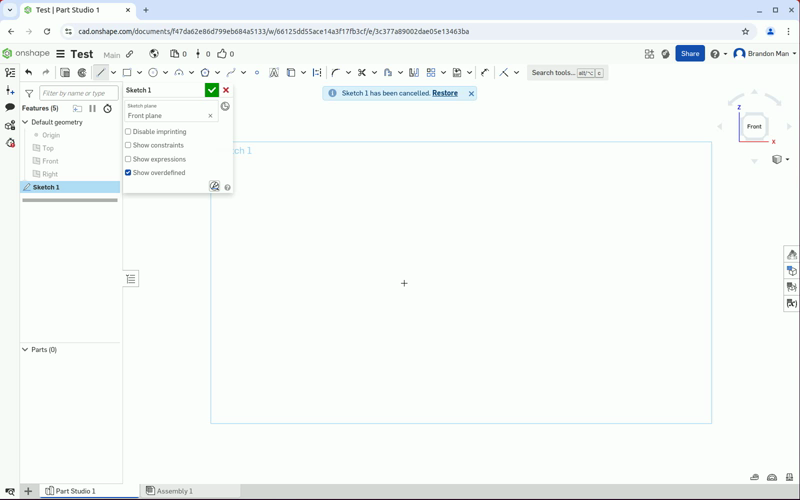
click(404, 282)
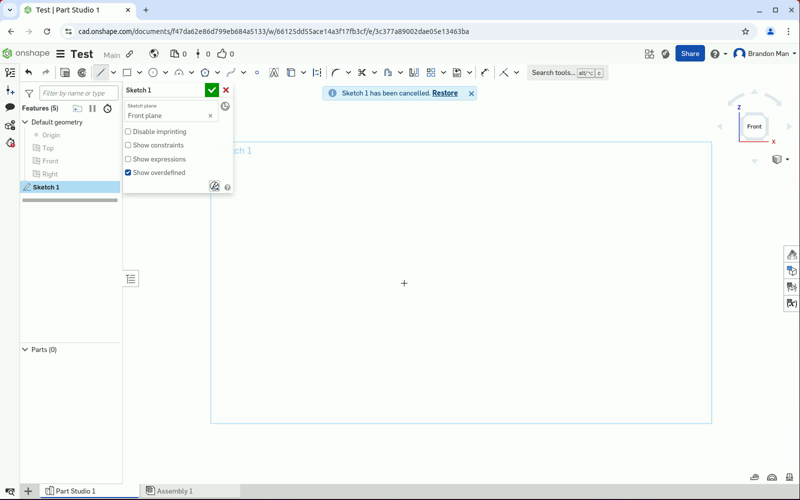
key_up(shift)
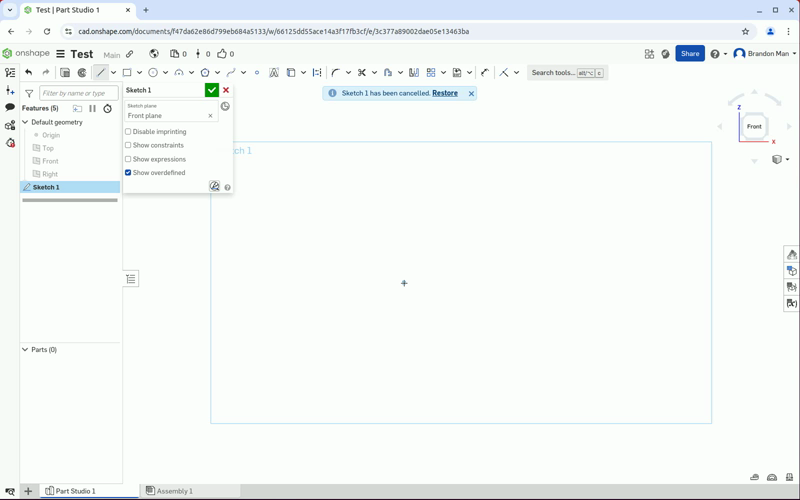
key_down(shift)
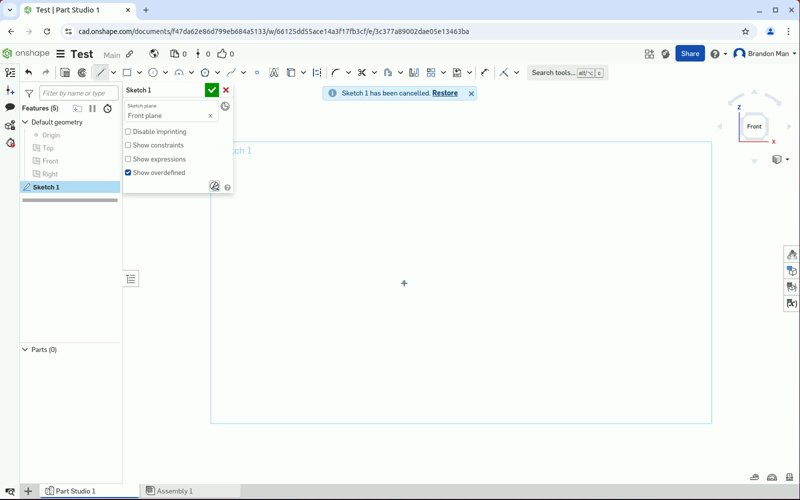
mouse_move(434, 282)
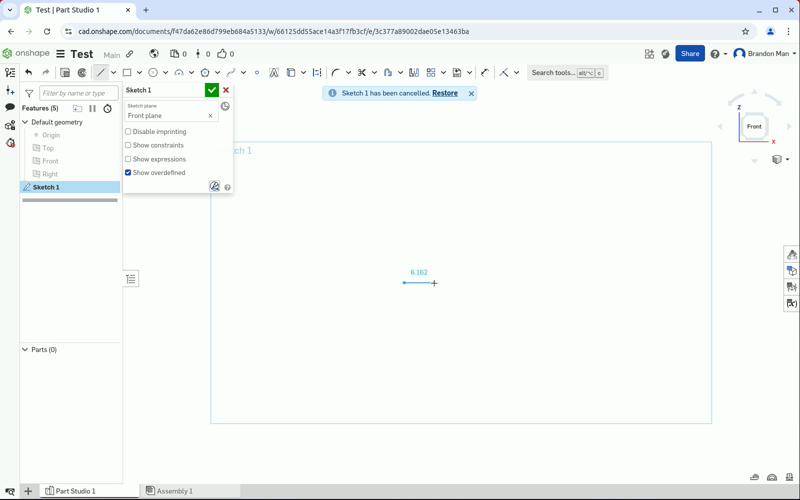
mouse_move(461, 282)
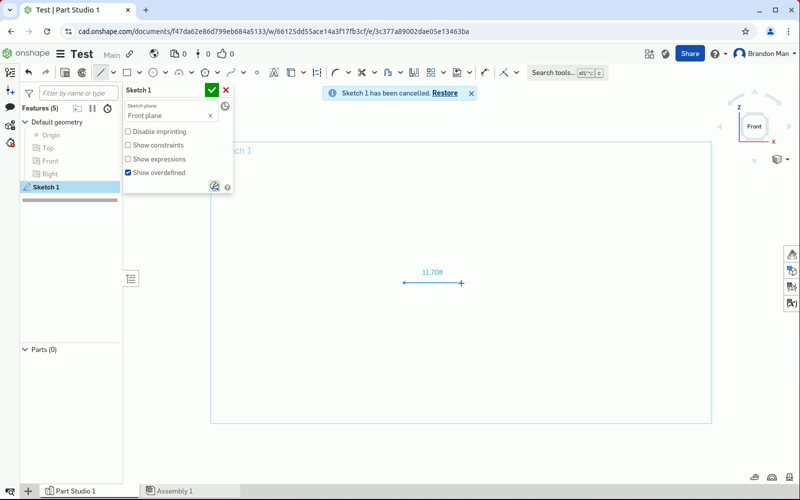
click(461, 282)
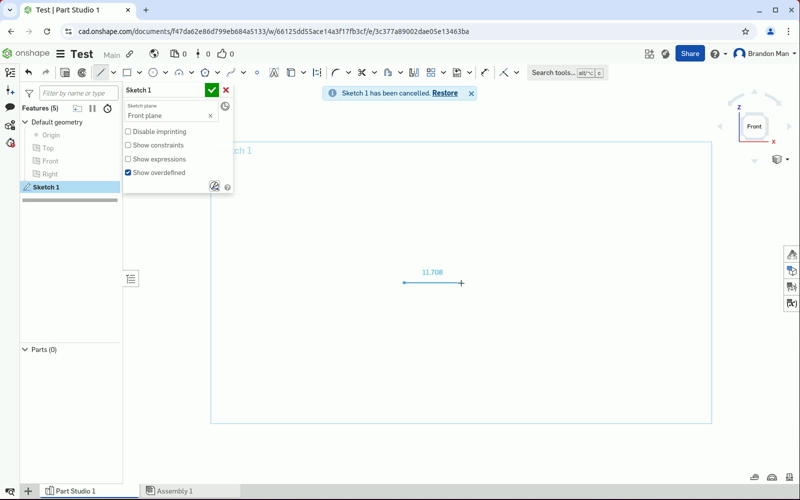
key_up(shift)
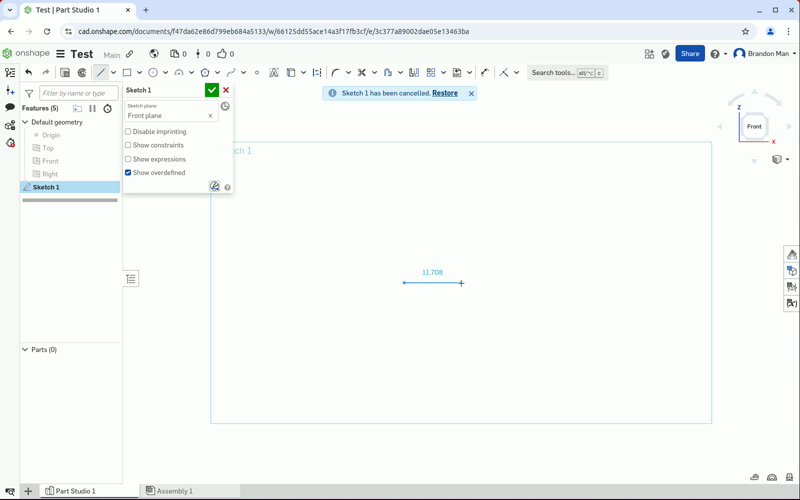
key_down(shift)
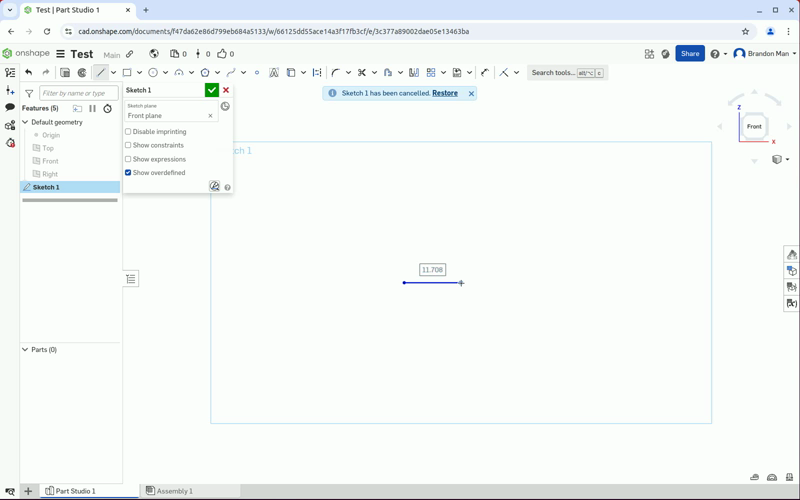
mouse_move(461, 170)
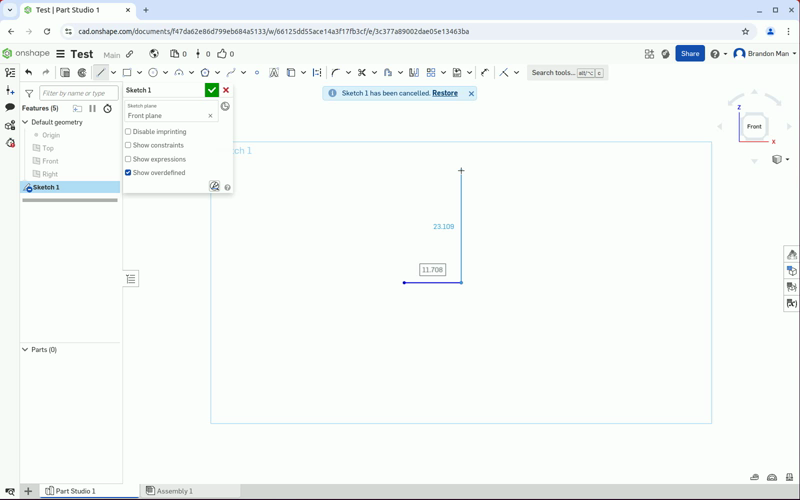
click(461, 170)
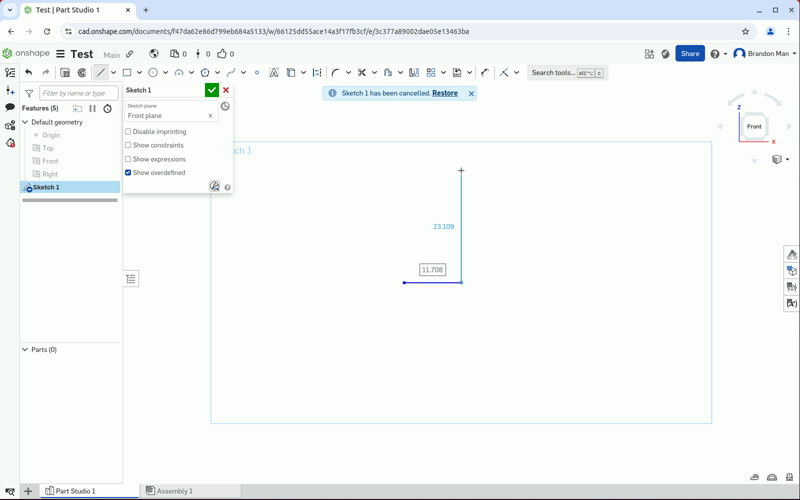
key_up(shift)
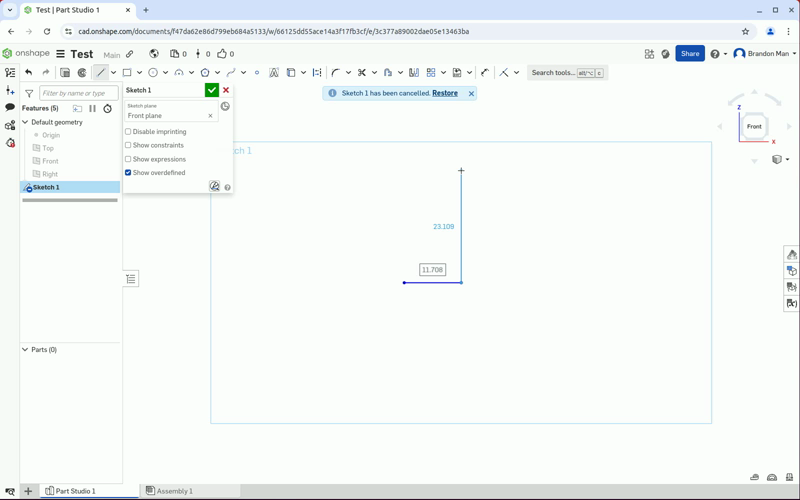
key_down(shift)
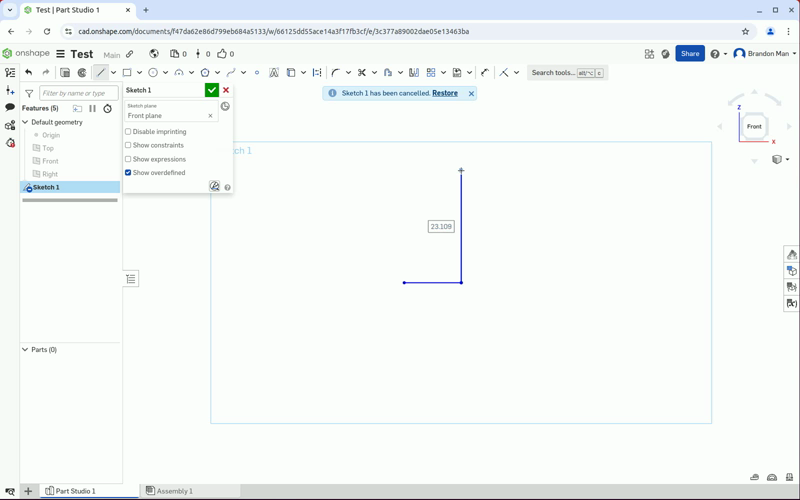
mouse_move(491, 170)
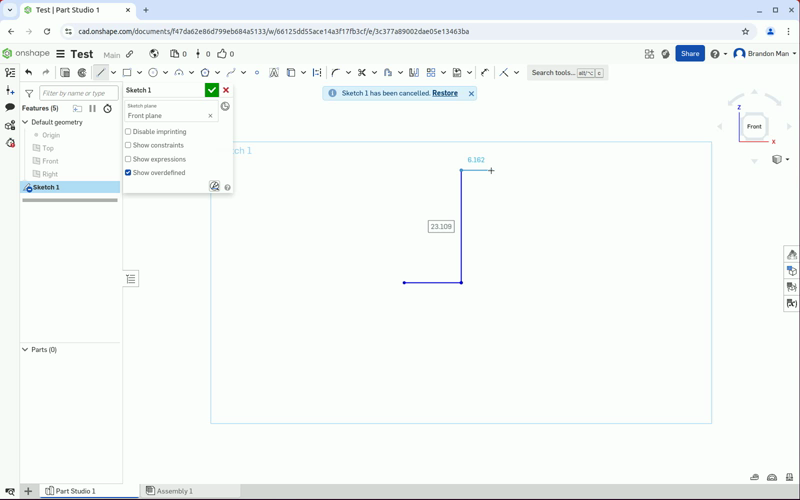
mouse_move(404, 170)
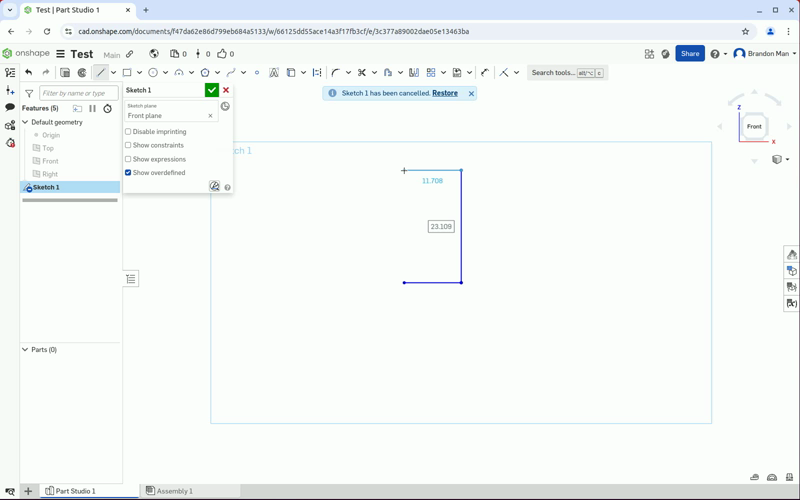
click(404, 170)
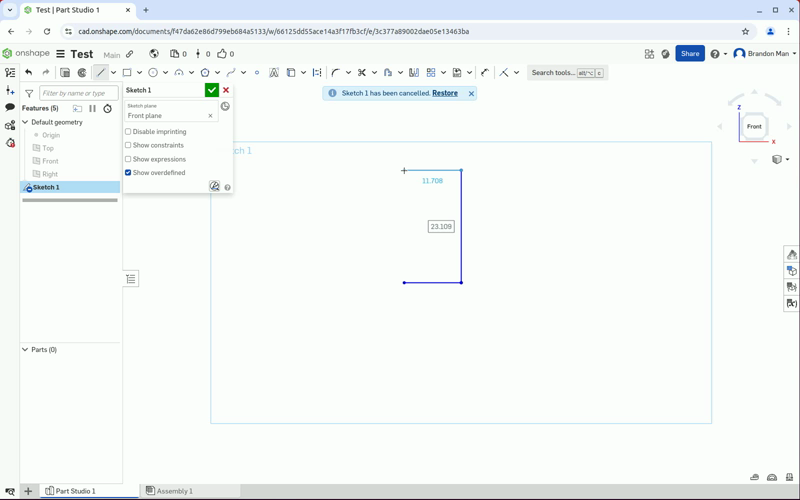
key_up(shift)
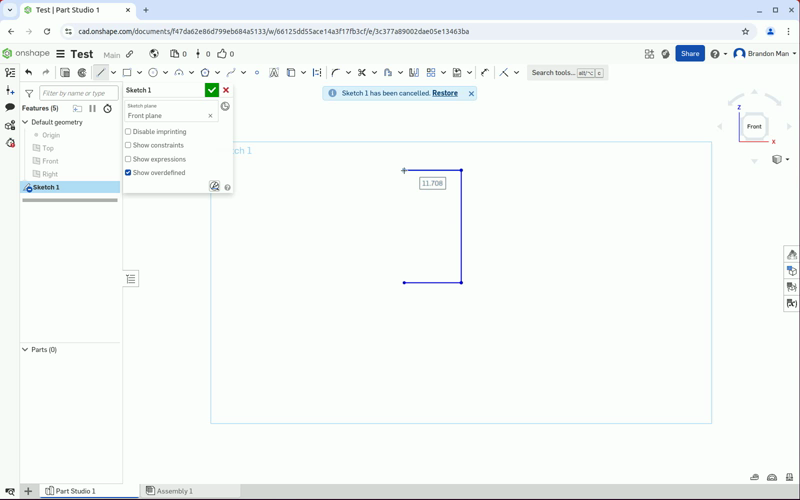
key_down(shift)
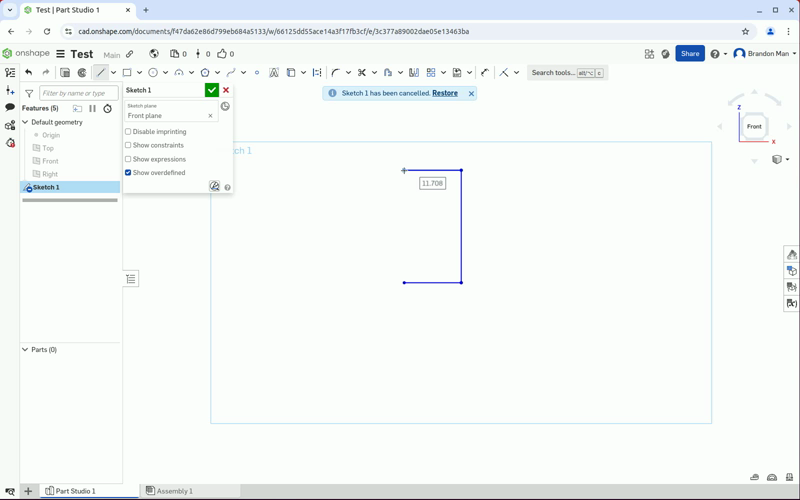
mouse_move(404, 282)
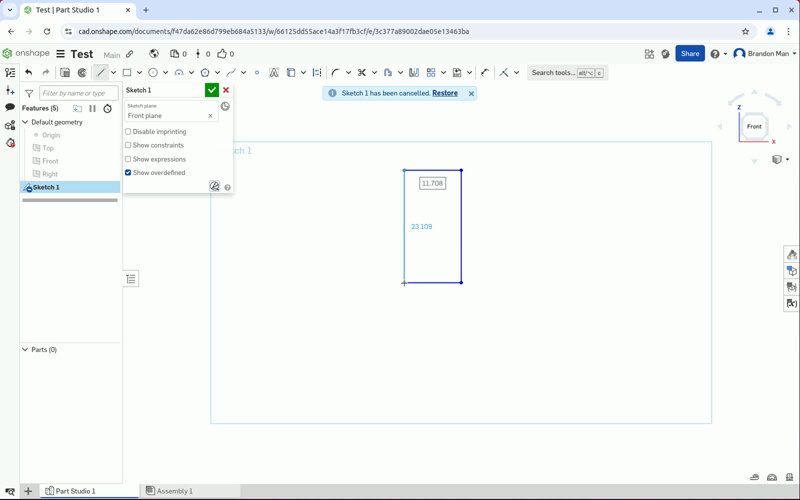
key_up(shift)
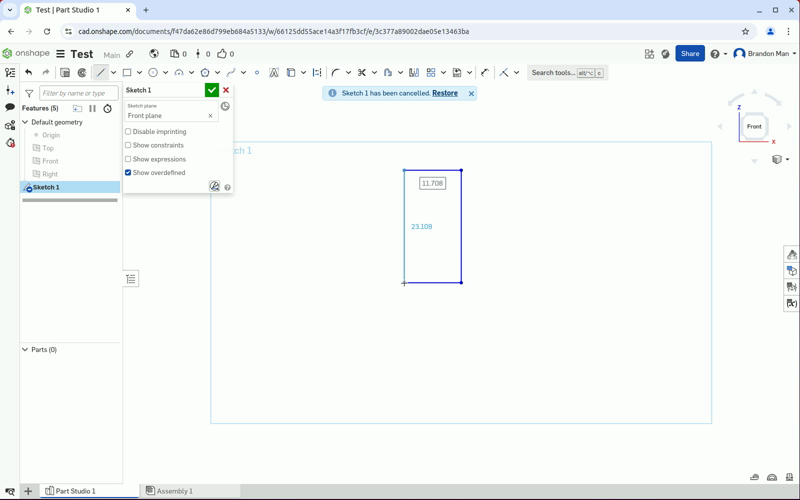
click(404, 282)
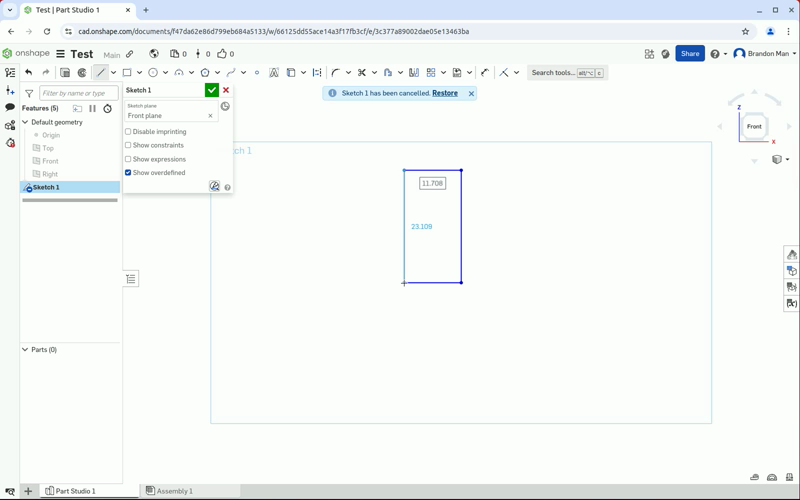
key(esc)
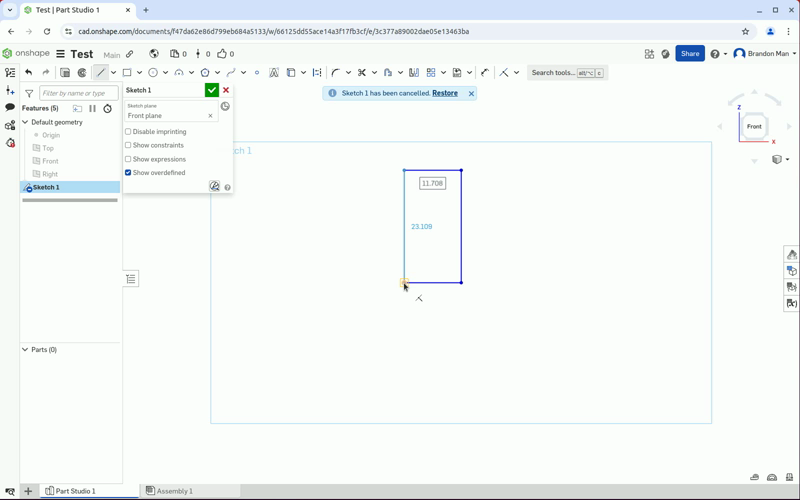
mouse_move(417, 254)
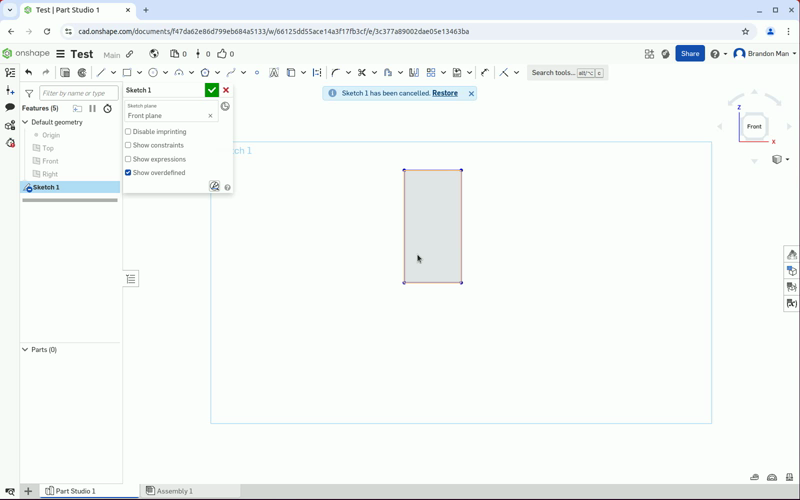
click(417, 254)
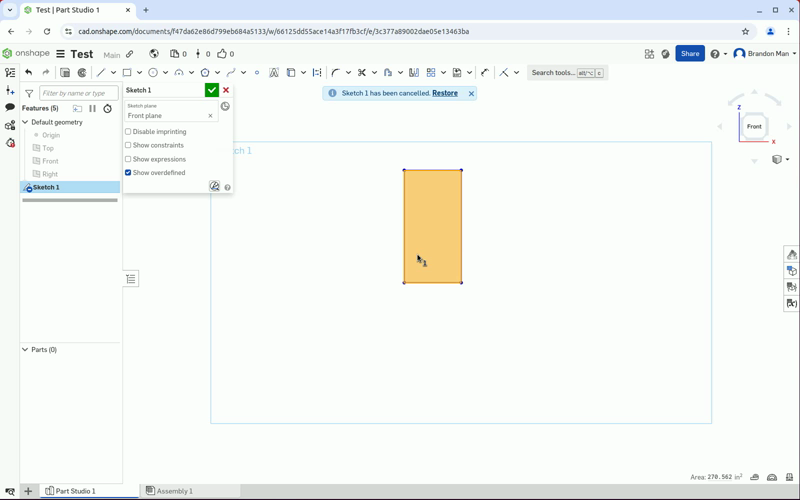
mouse_move(73, 352)
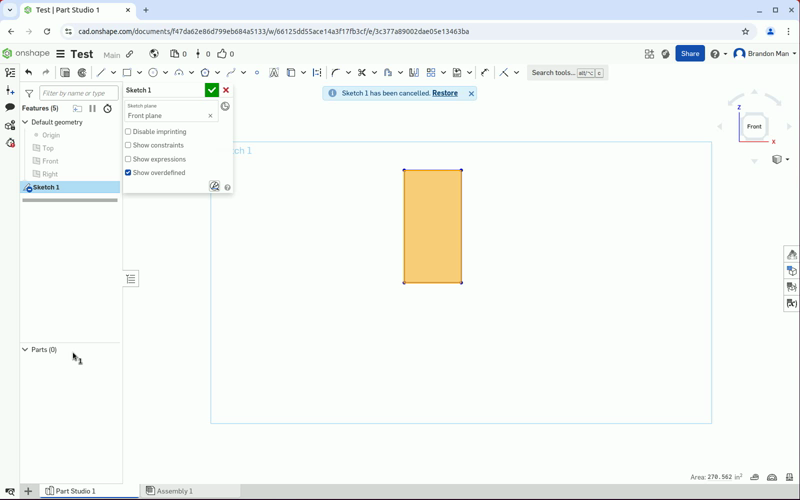
key(shift+y)
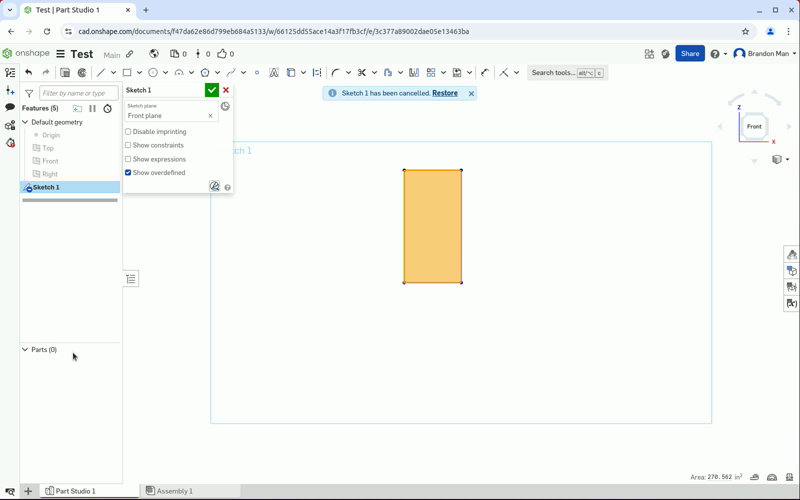
key(shift+e)
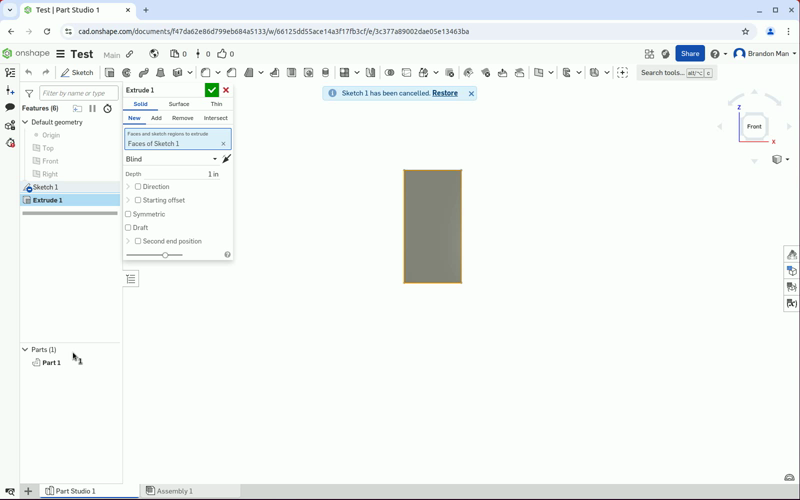
mouse_move(143, 106)
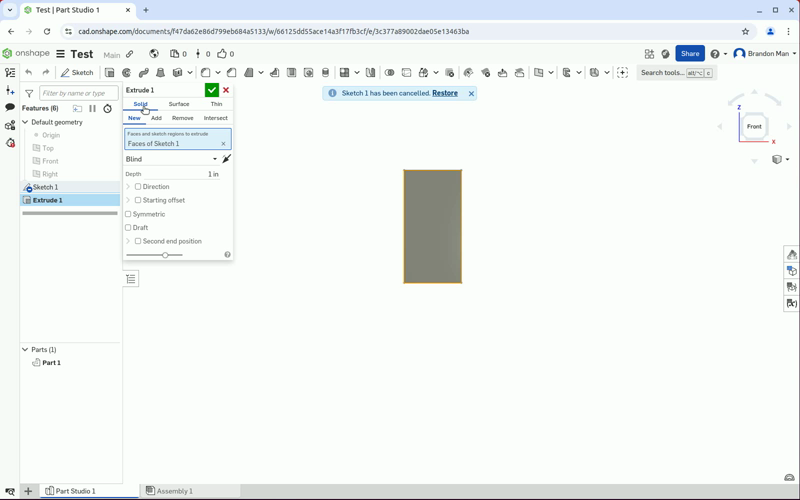
click(143, 106)
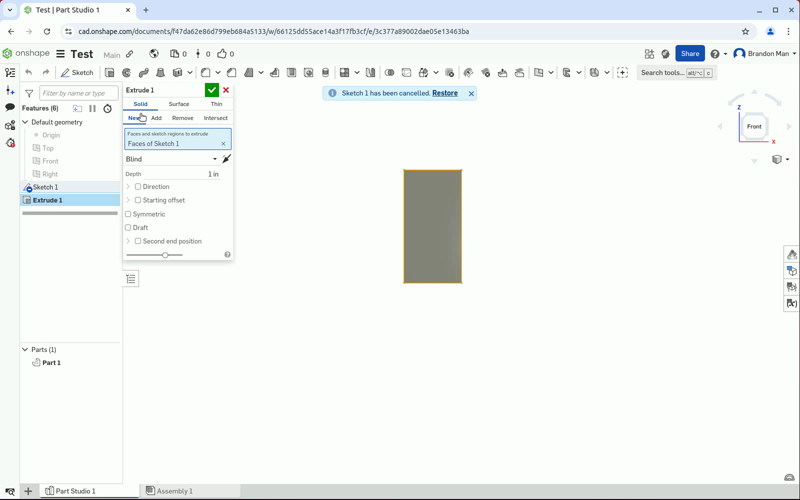
mouse_move(137, 120)
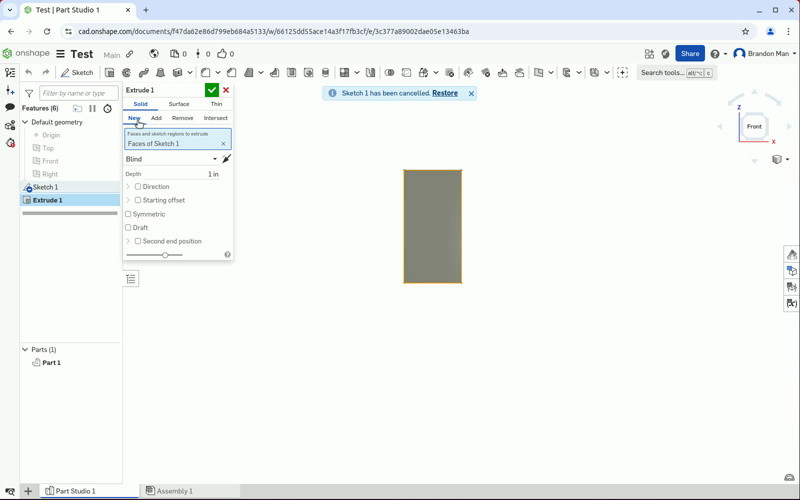
click(137, 120)
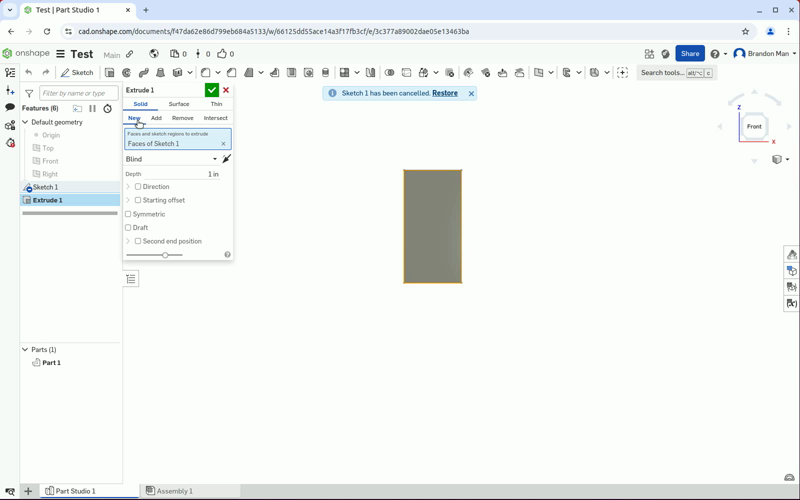
key(tab, 4)
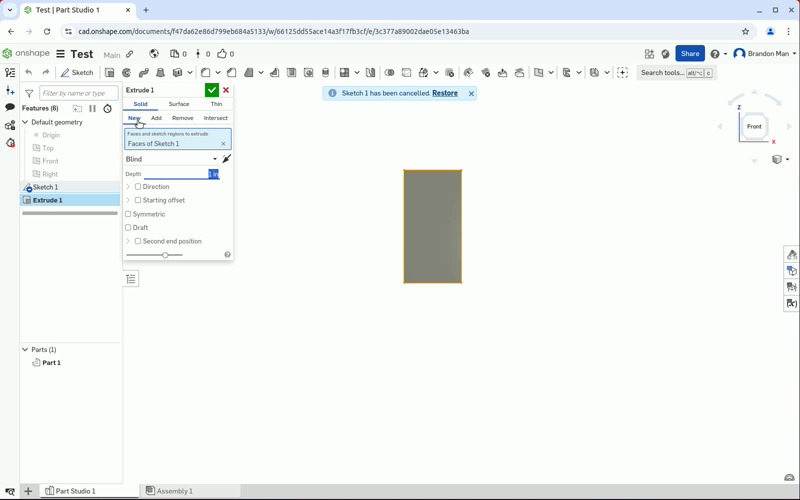
text(23.108)
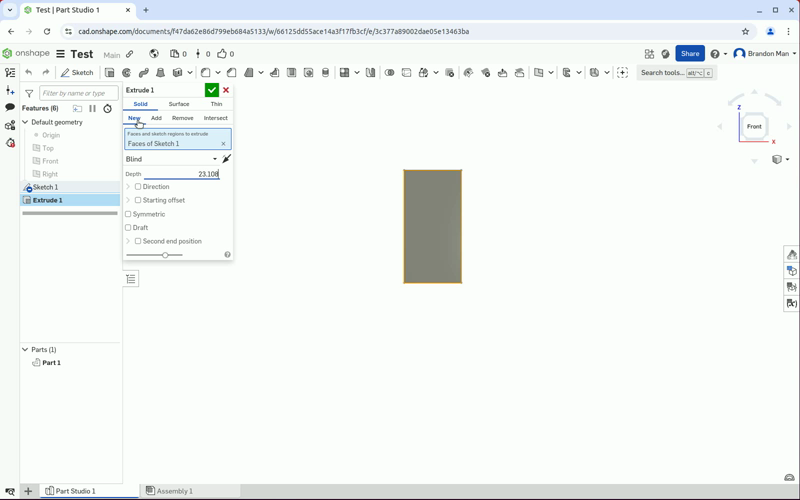
key(enter)
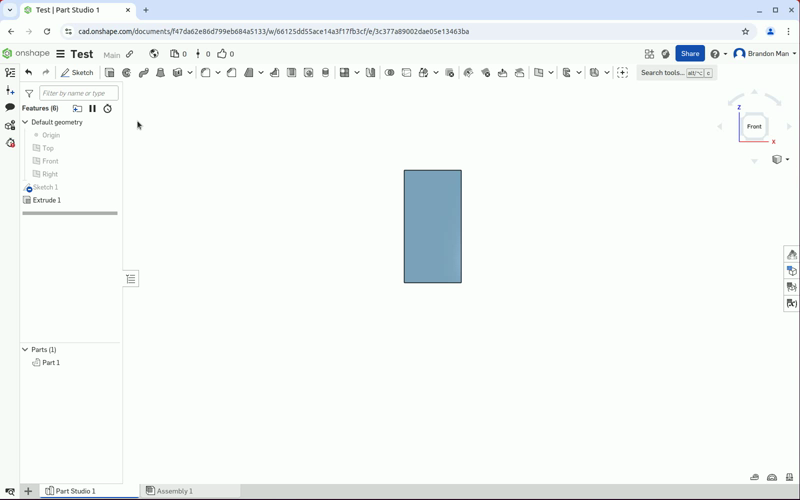
key(shift+h)
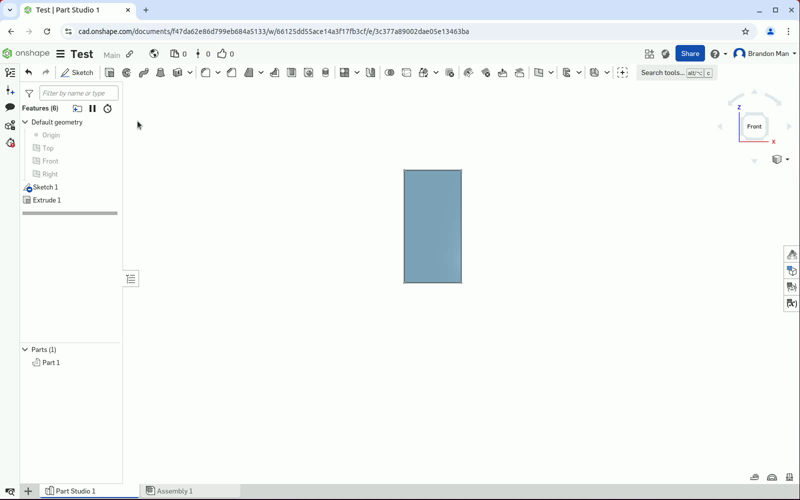
key(shift+h)
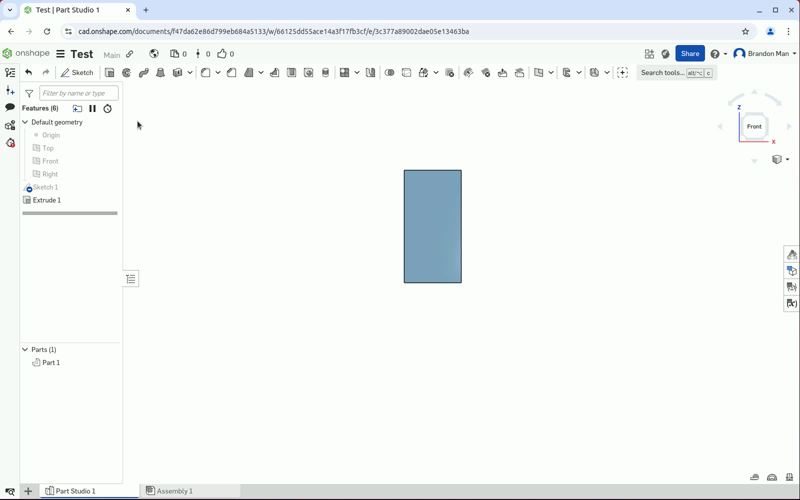
mouse_move(73, 189)
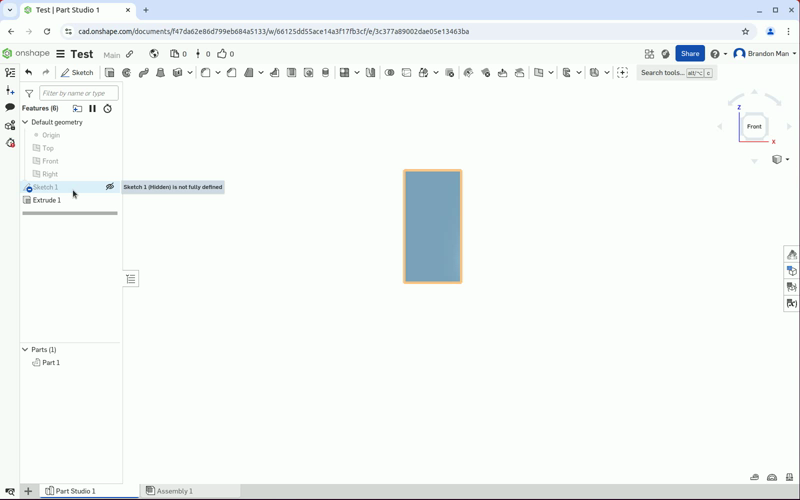
click(73, 189)
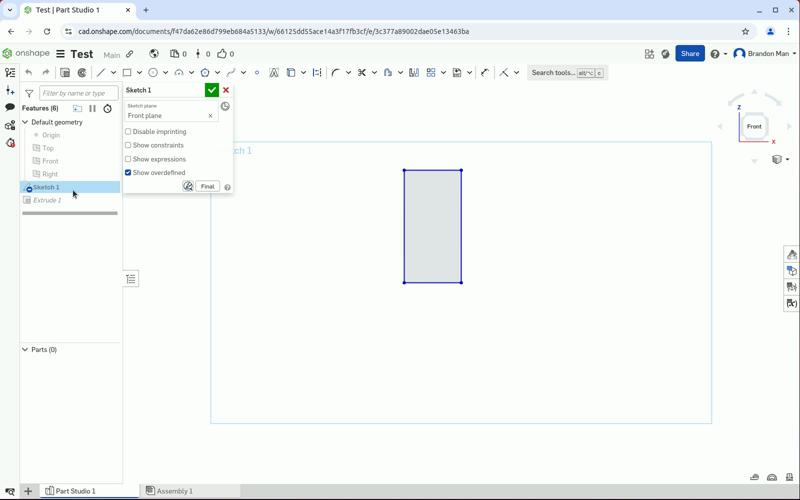
mouse_move(229, 92)
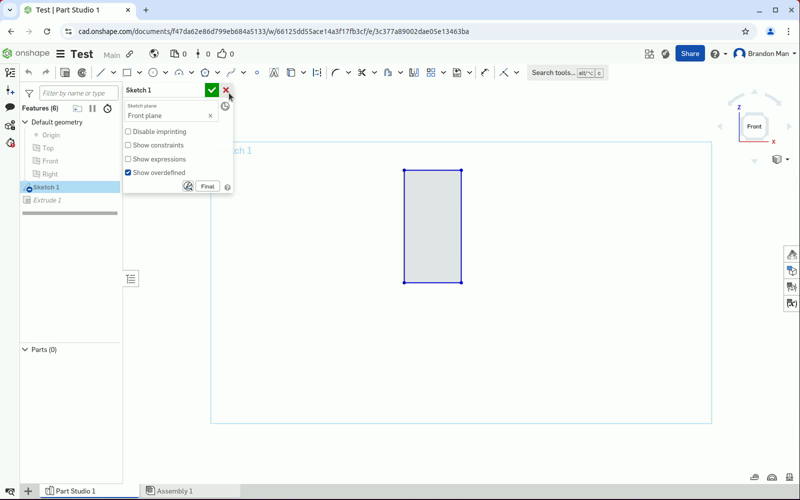
click(229, 92)
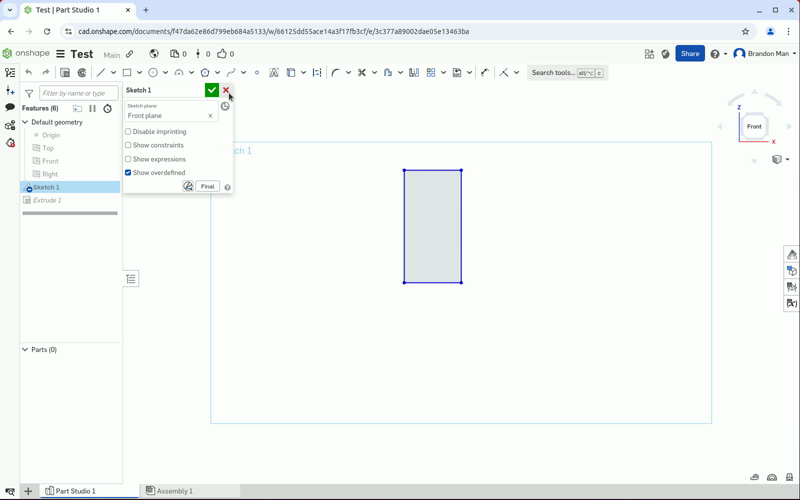
key(shift+s)
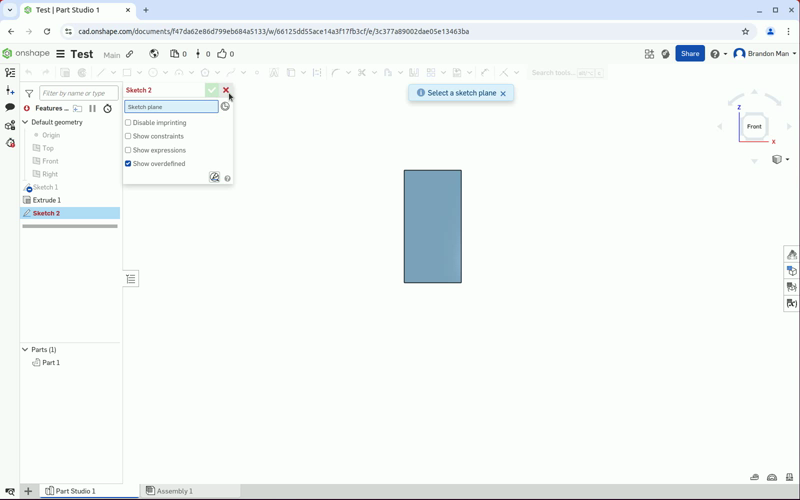
mouse_move(73, 163)
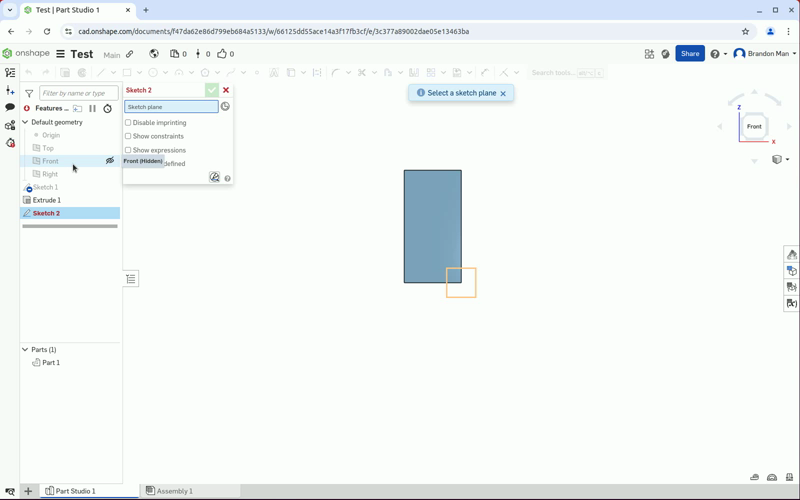
click(73, 163)
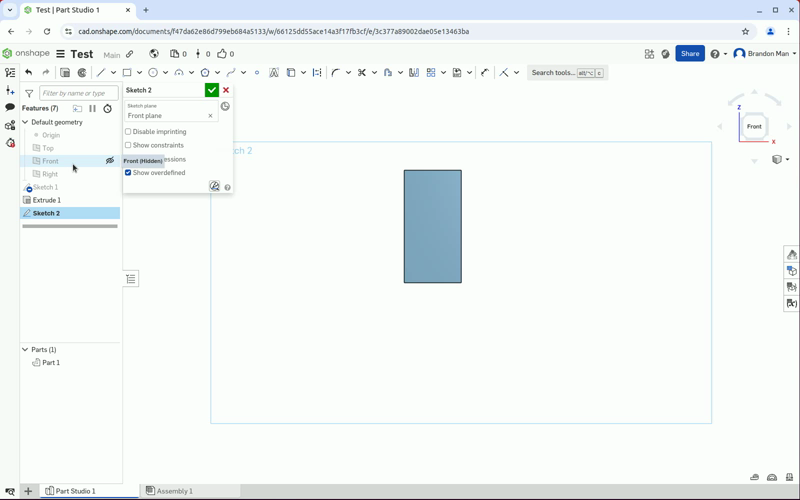
mouse_move(73, 352)
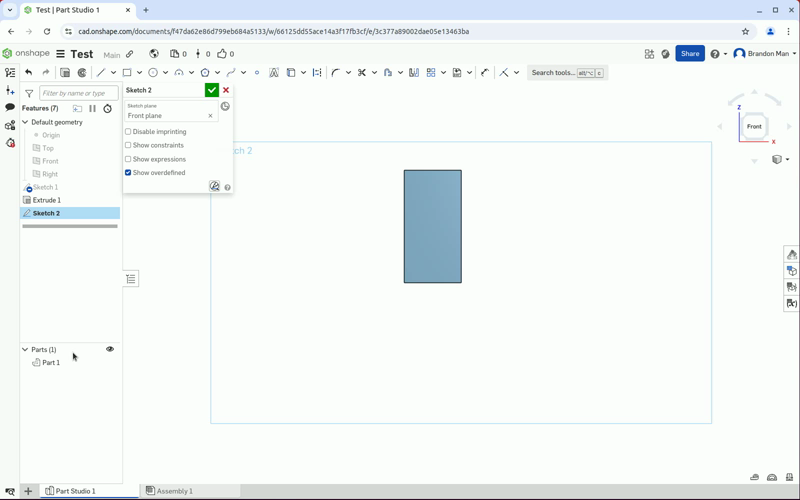
key(y)
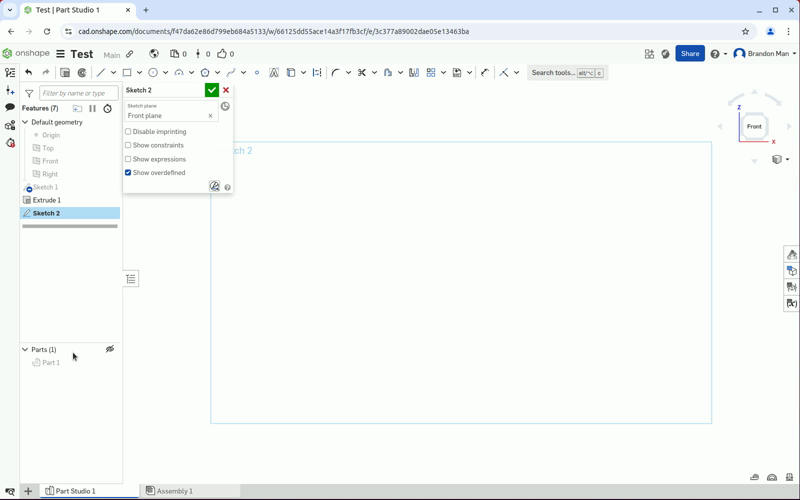
key(l)
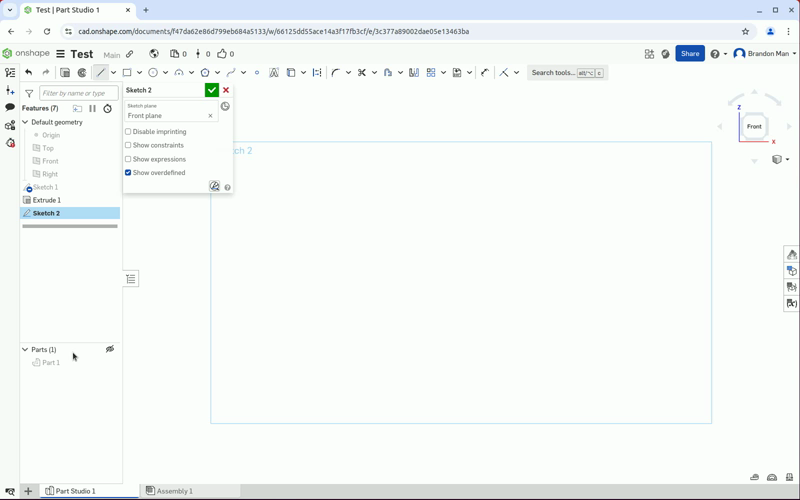
key_down(shift)
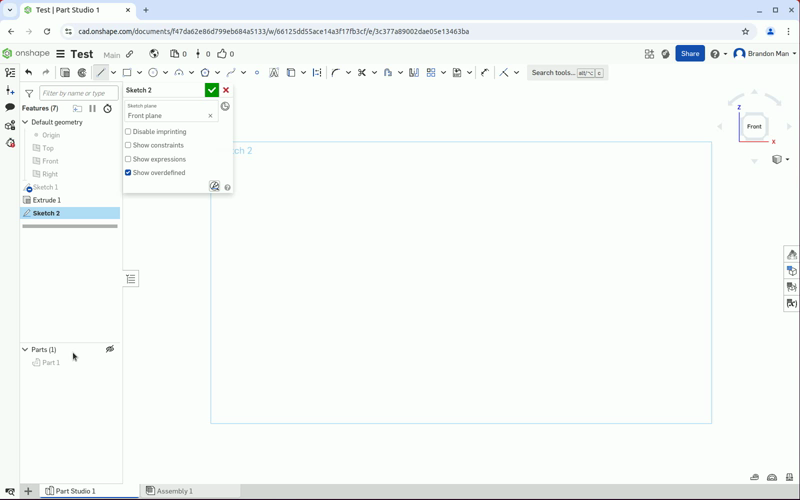
mouse_move(460, 282)
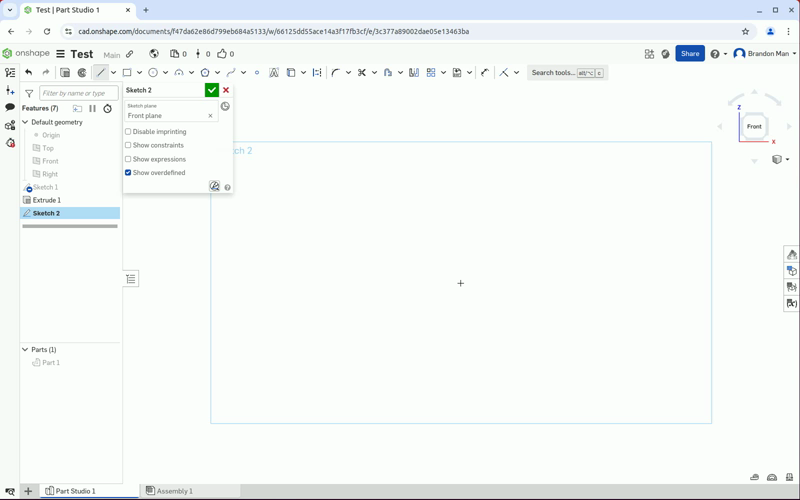
click(460, 282)
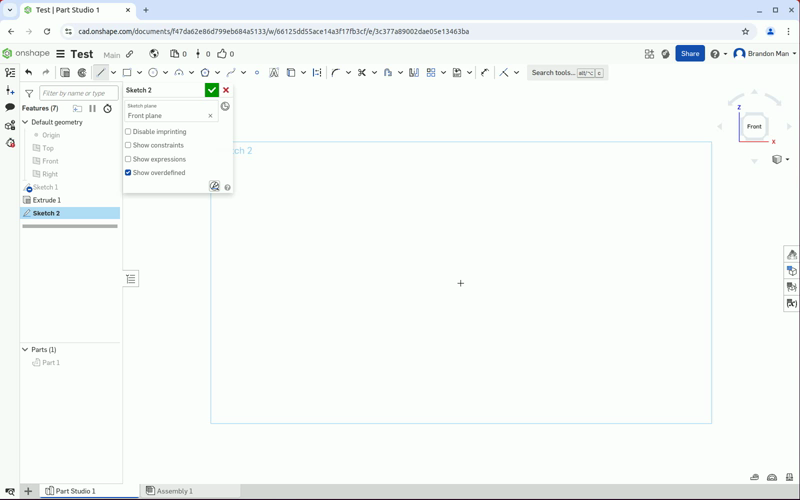
key_up(shift)
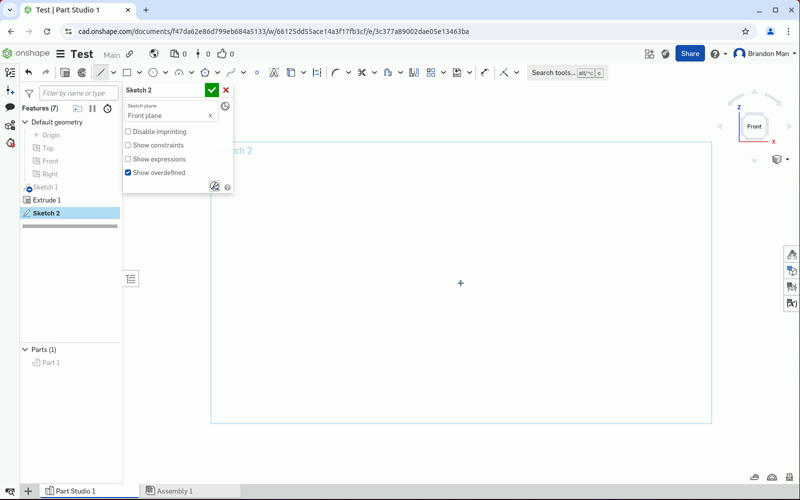
key_down(shift)
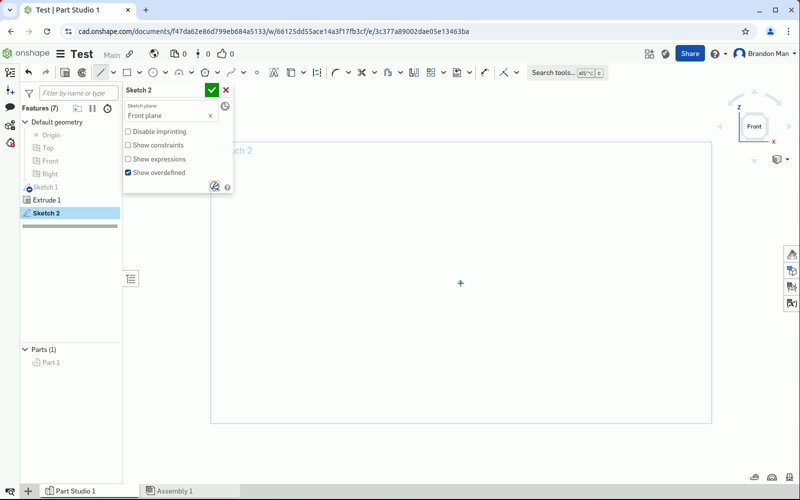
mouse_move(490, 282)
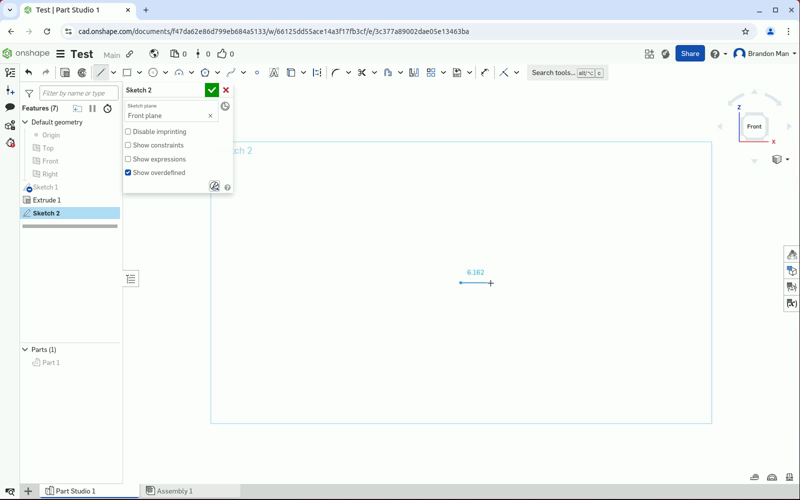
mouse_move(517, 282)
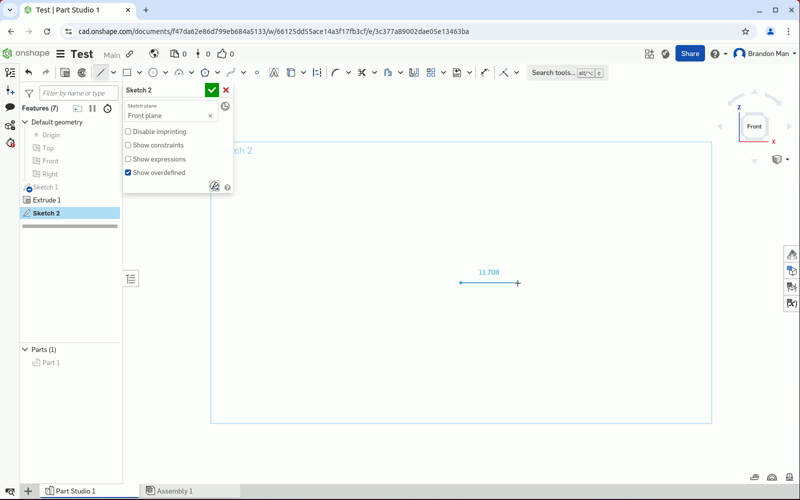
click(517, 282)
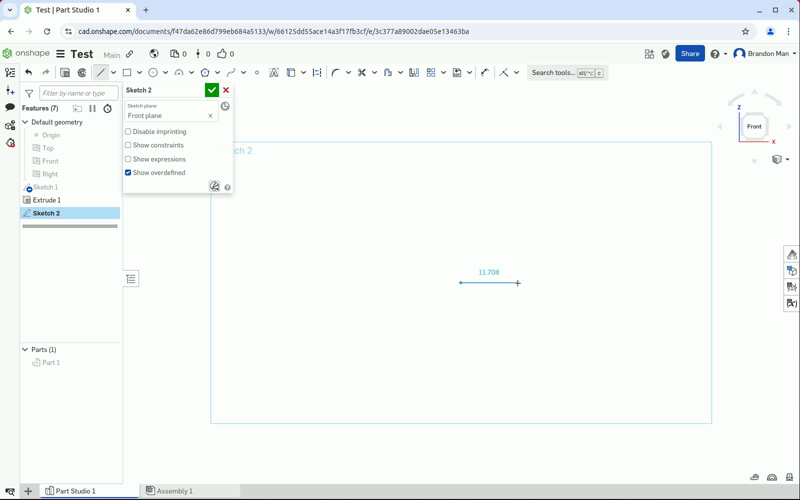
key_up(shift)
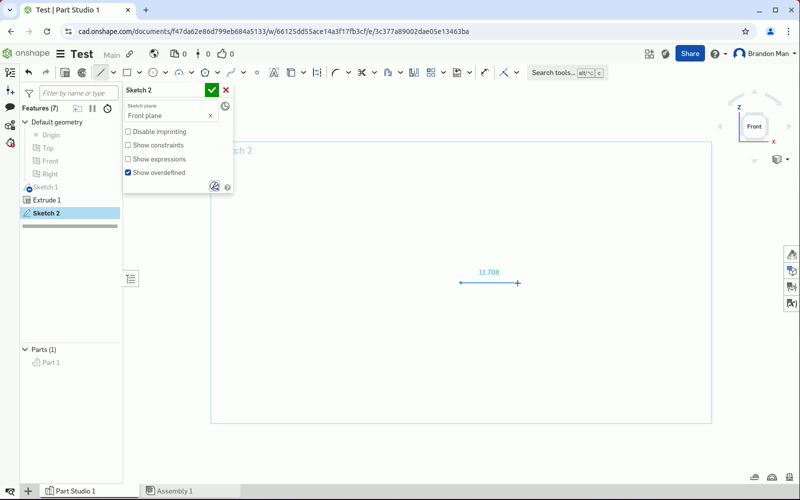
key_down(shift)
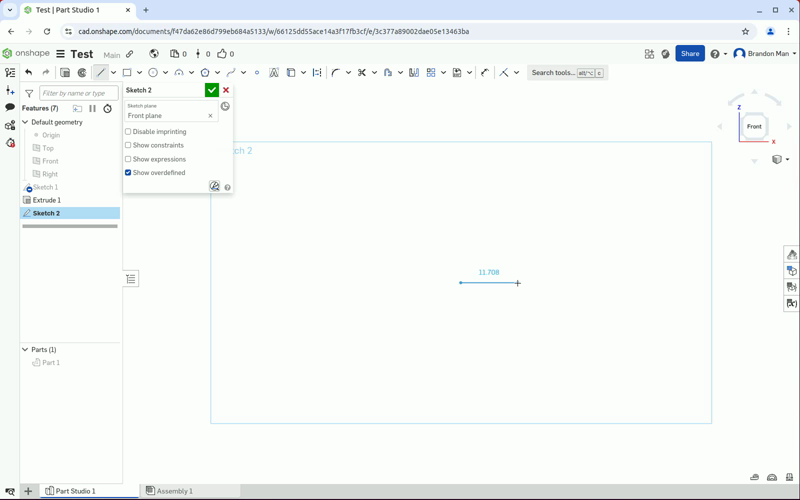
mouse_move(547, 282)
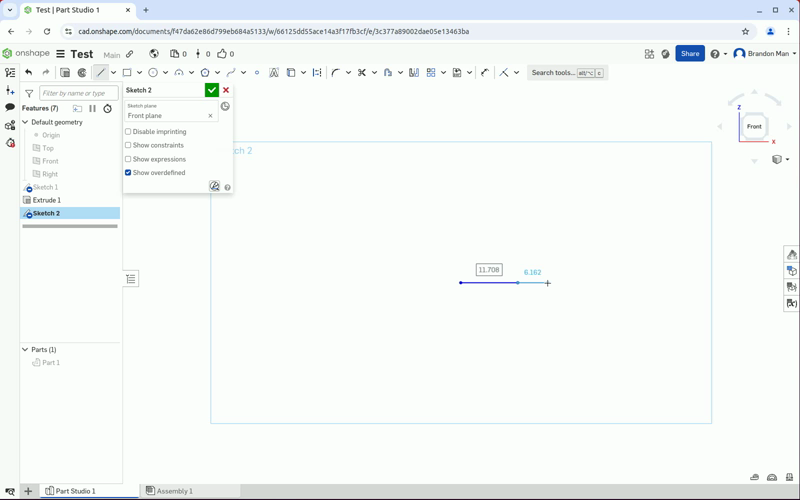
mouse_move(517, 226)
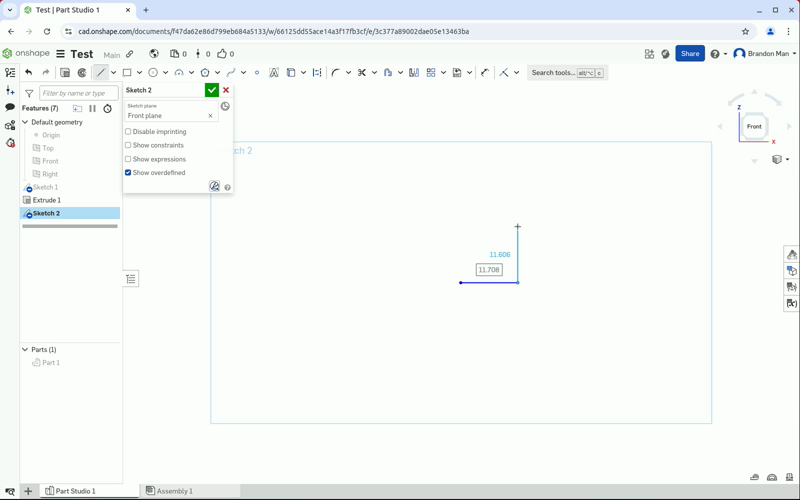
click(517, 226)
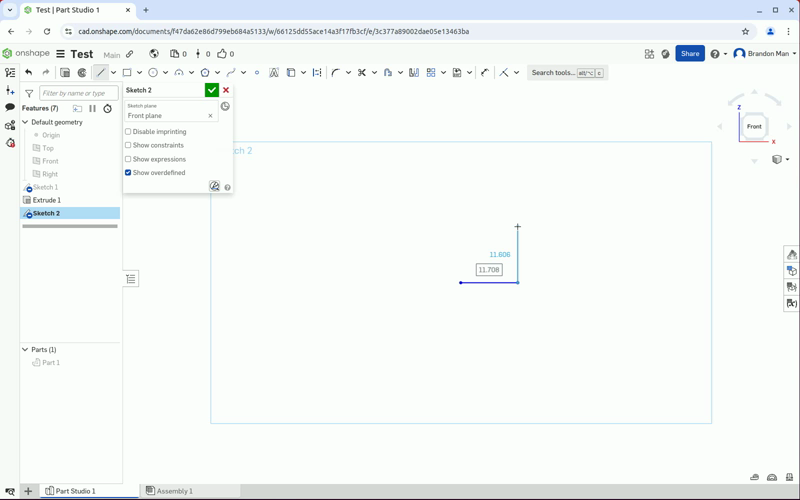
key_up(shift)
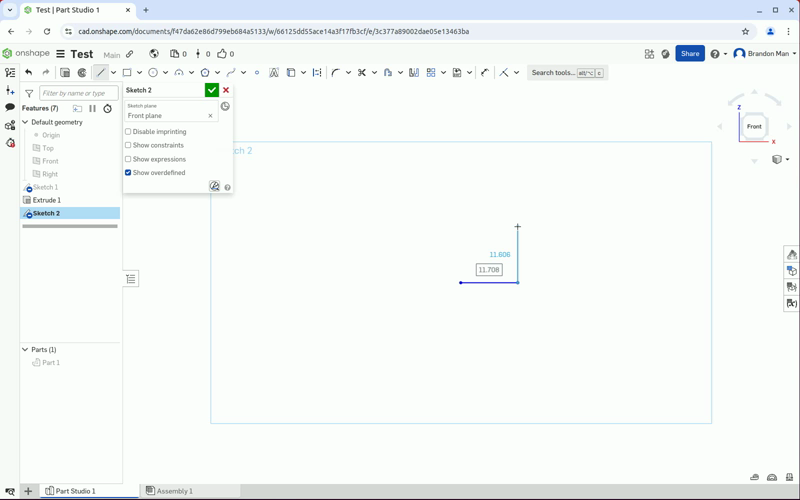
key_down(shift)
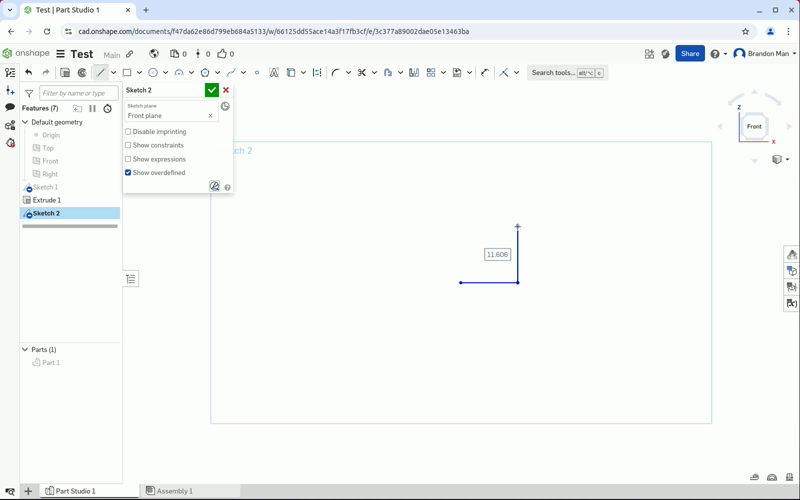
mouse_move(547, 226)
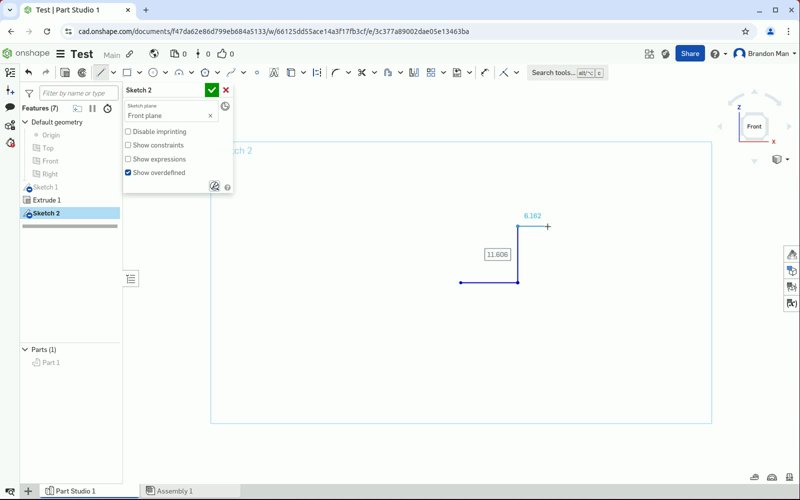
mouse_move(460, 226)
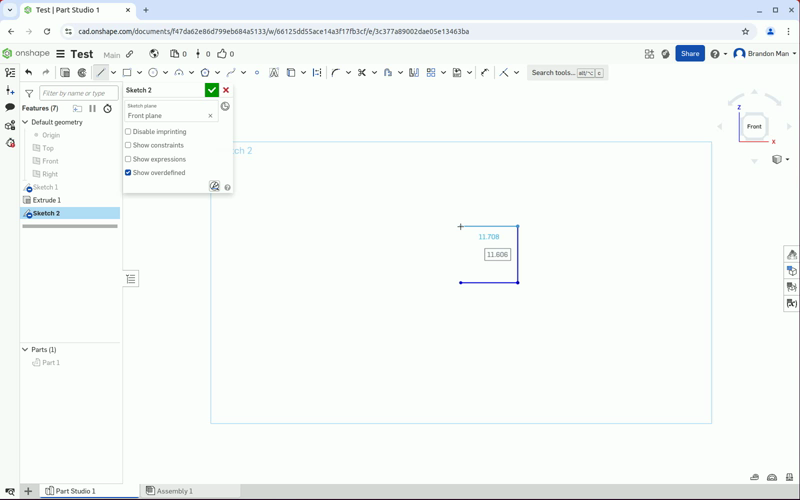
click(460, 226)
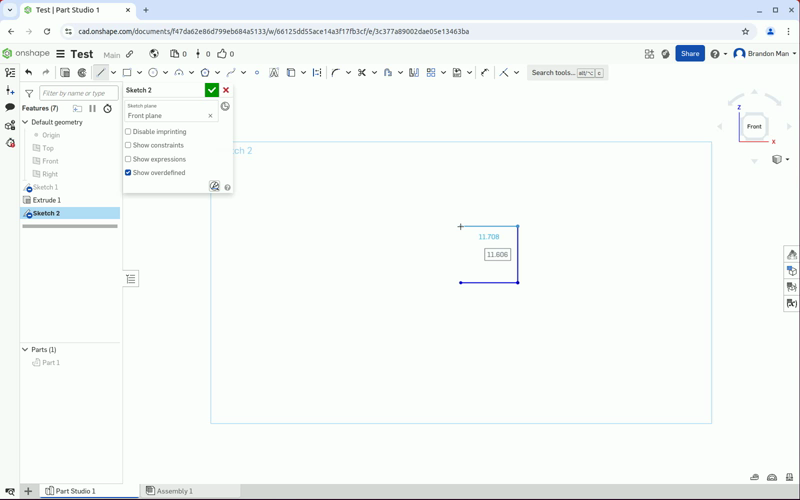
key_up(shift)
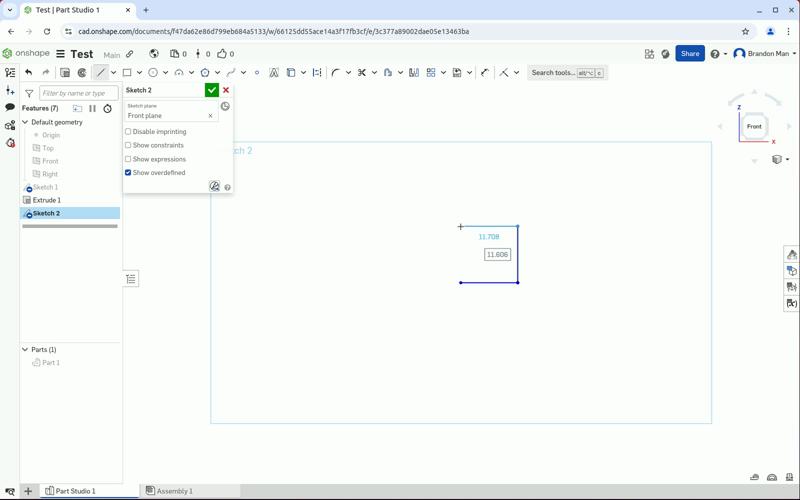
mouse_move(490, 226)
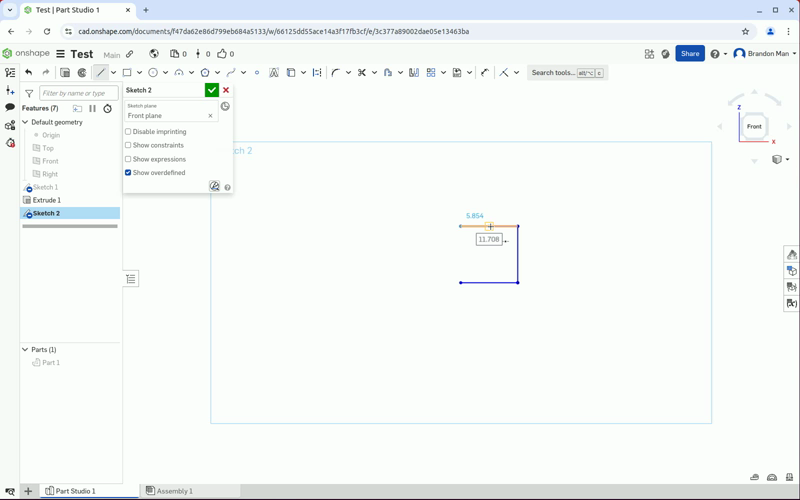
key_down(shift)
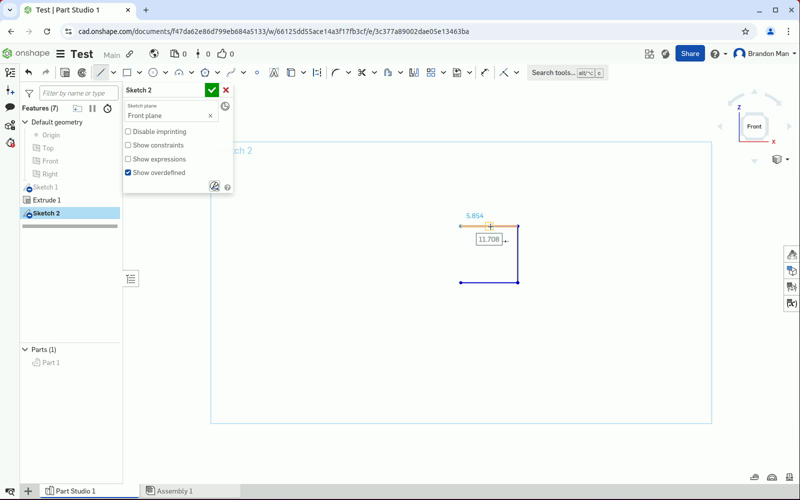
mouse_move(460, 282)
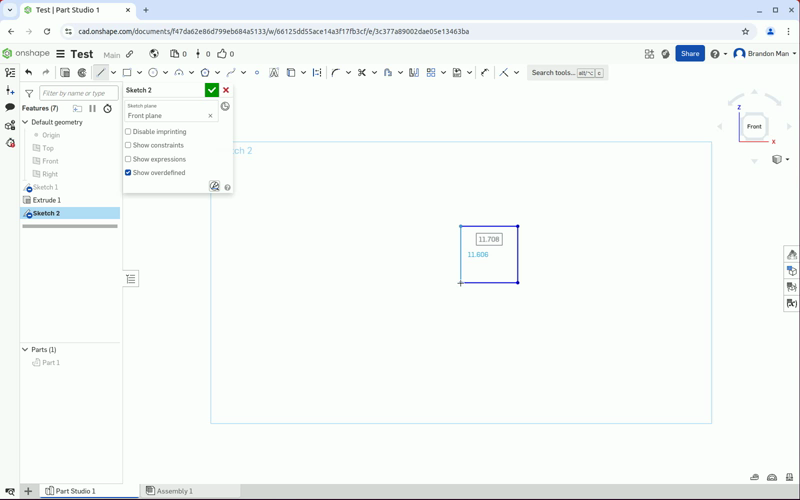
key_up(shift)
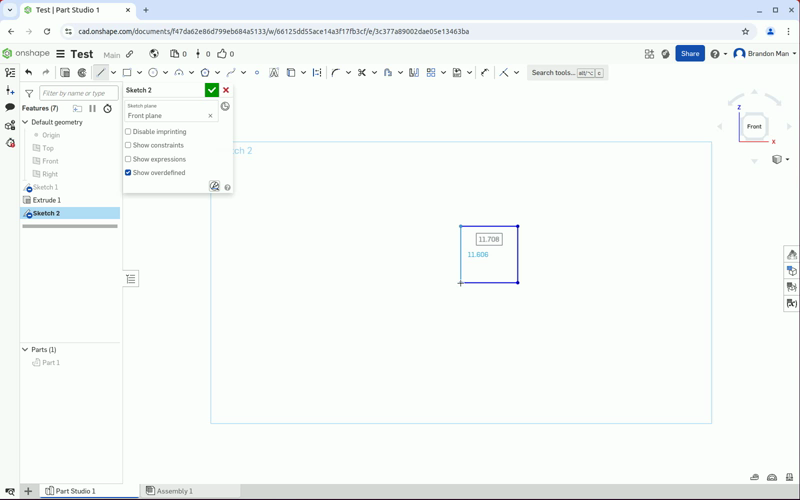
click(460, 282)
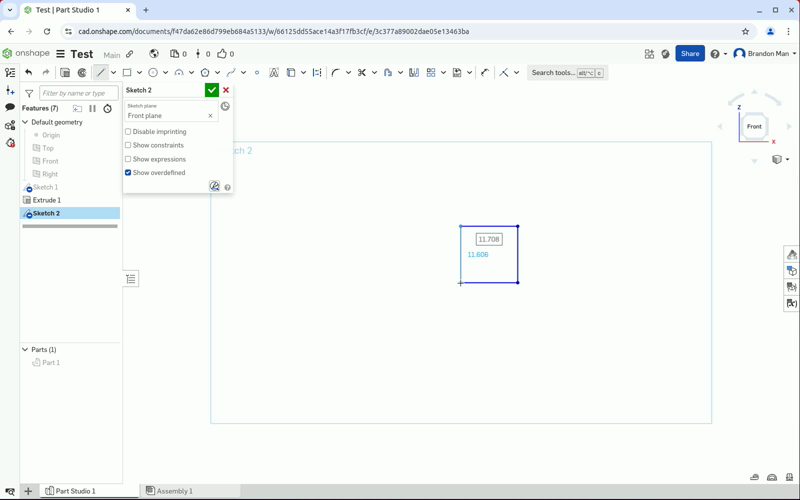
key(esc)
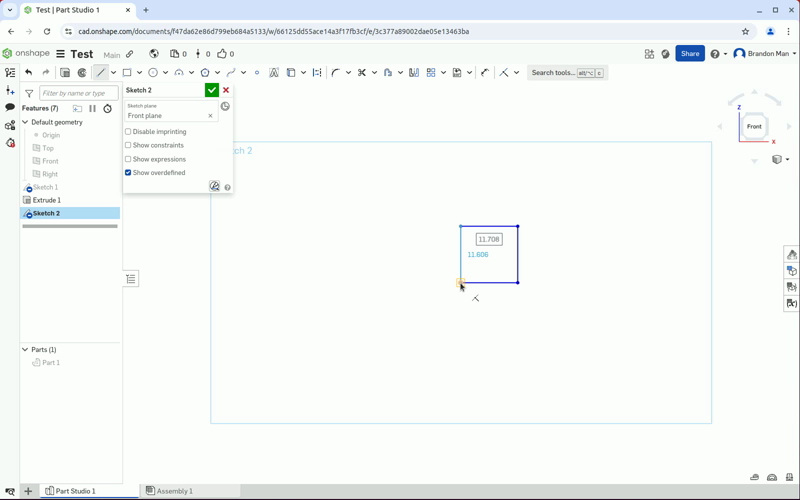
mouse_move(484, 230)
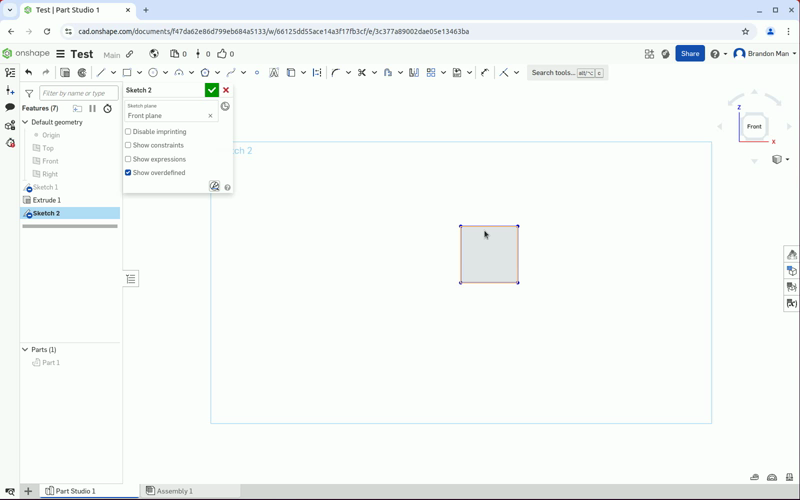
click(484, 230)
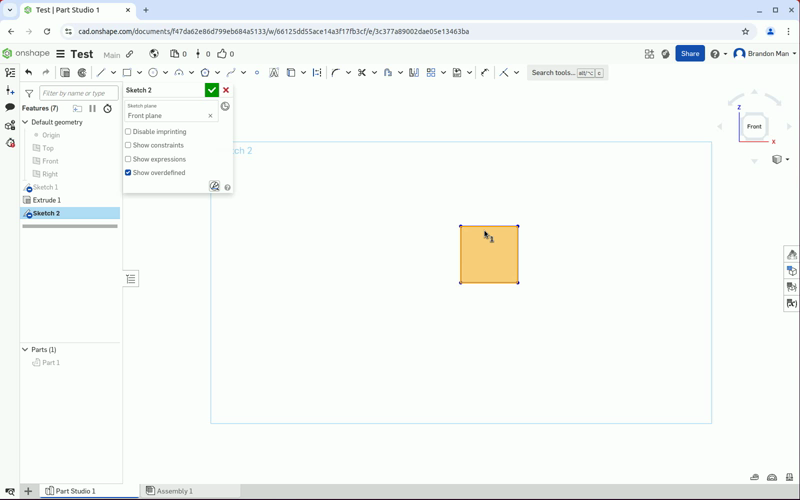
mouse_move(73, 352)
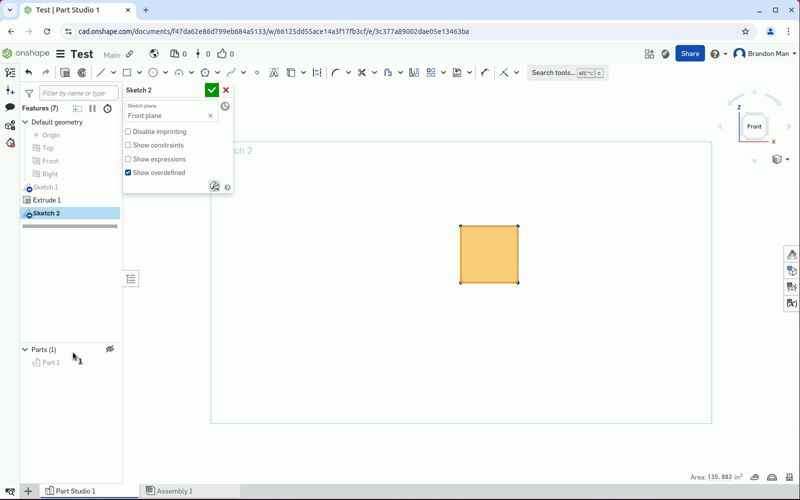
key(shift+y)
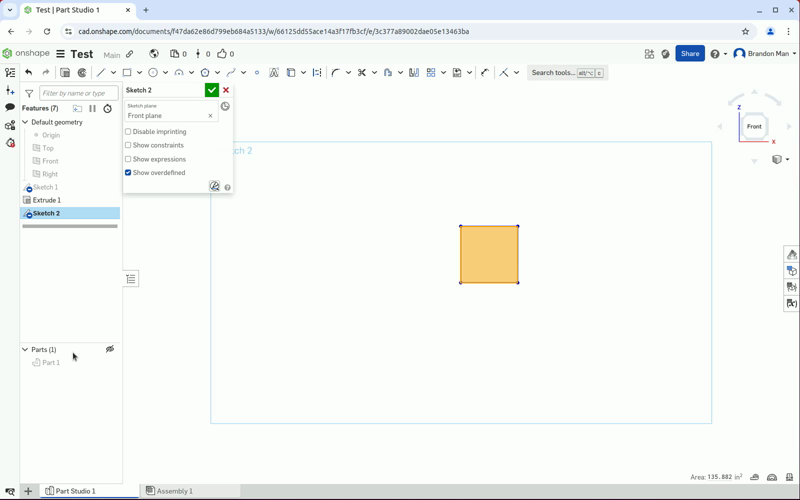
key(shift+e)
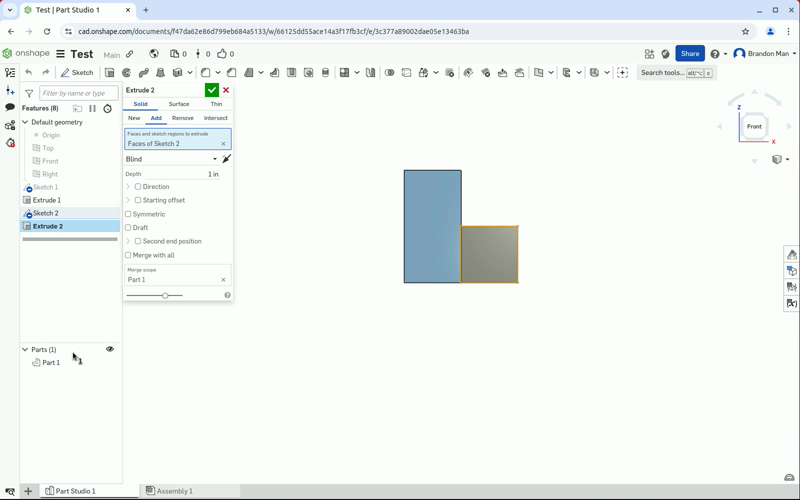
mouse_move(143, 106)
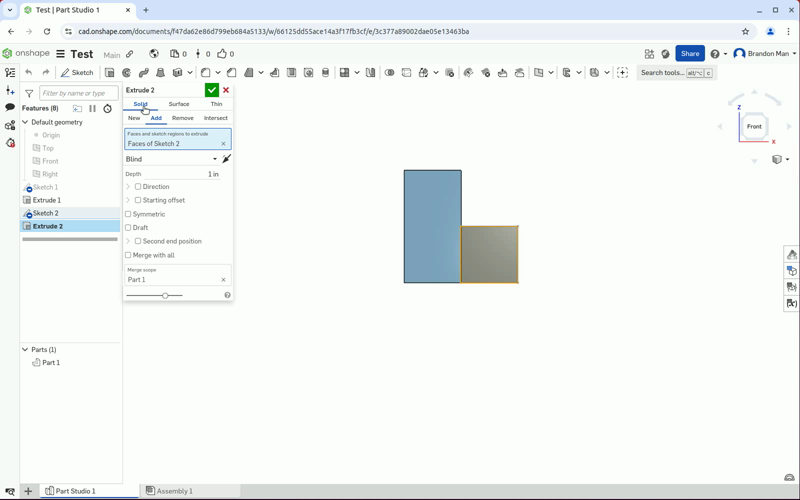
click(143, 106)
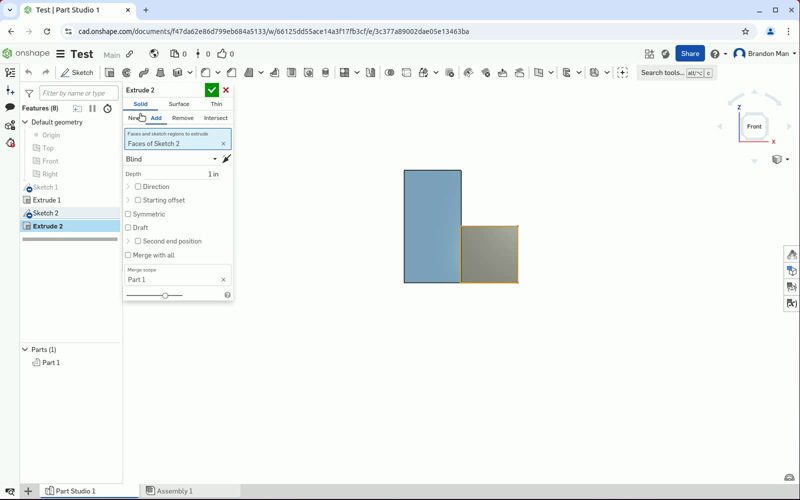
mouse_move(137, 120)
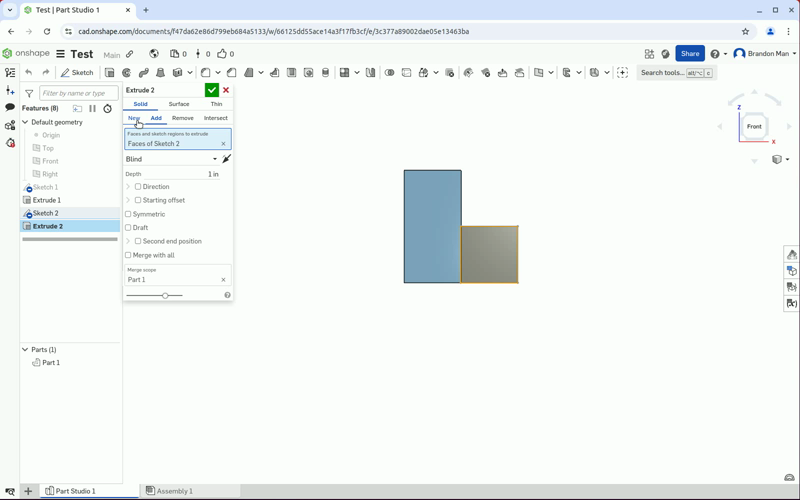
click(137, 120)
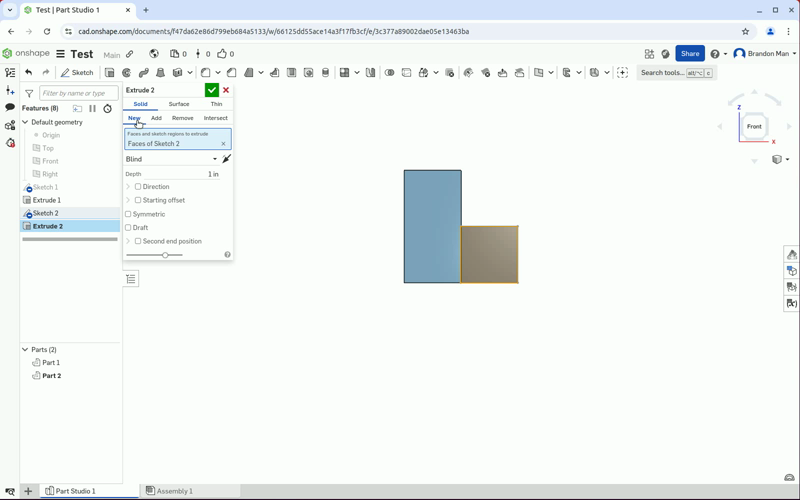
key(tab, 4)
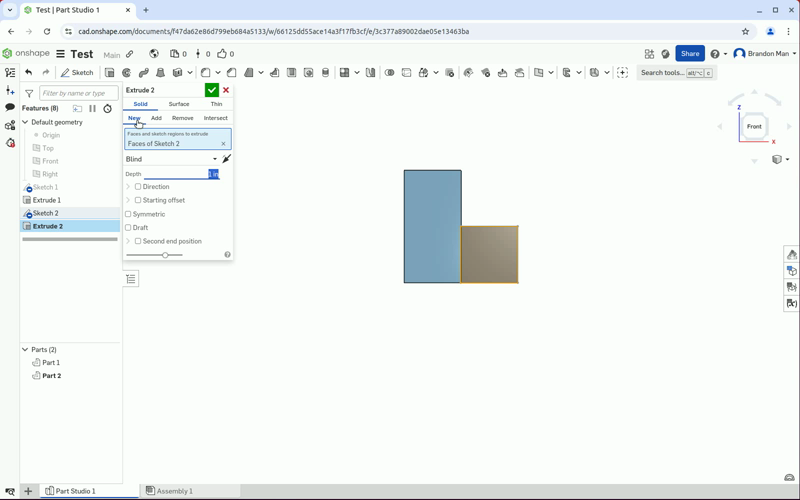
text(11.554)
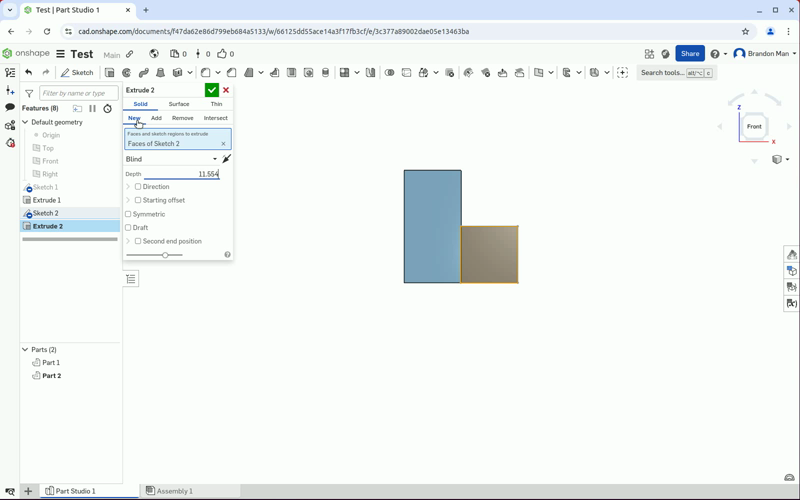
key(enter)
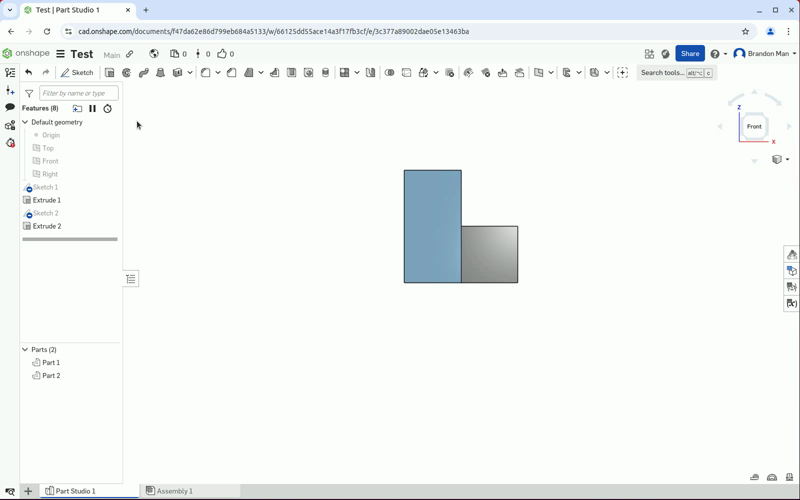
key(shift+h)
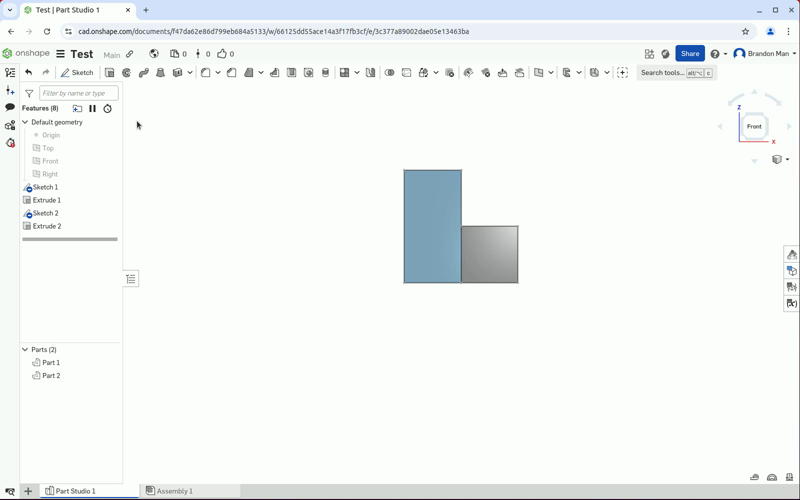
key(shift+h)
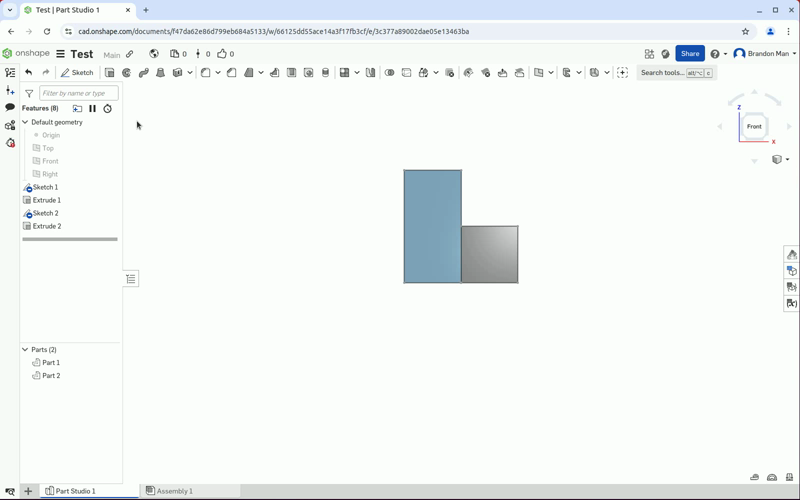
key(shift+7)
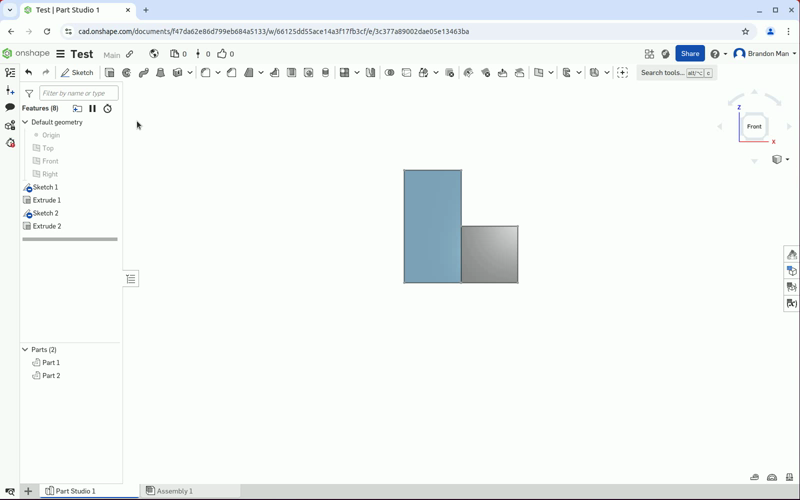
key(left, 2)
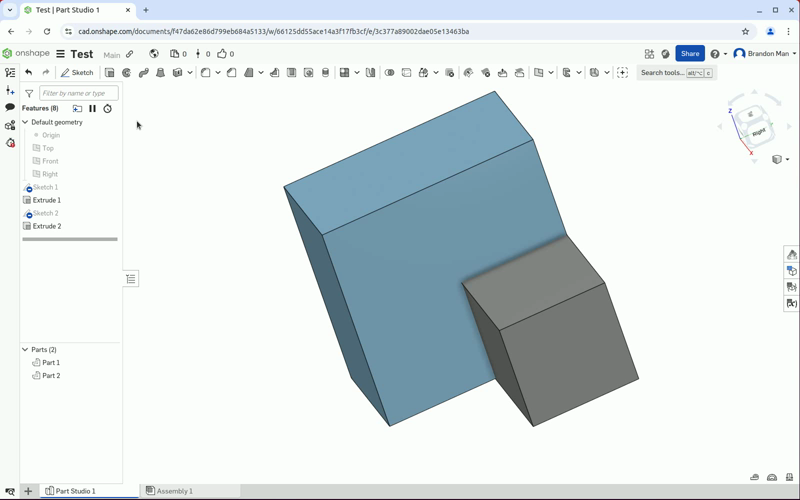
key(down, 2)
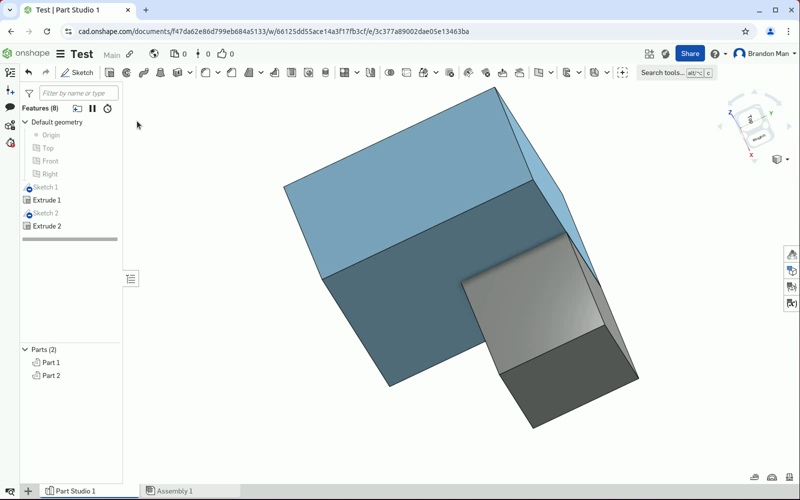
key(up, 2)
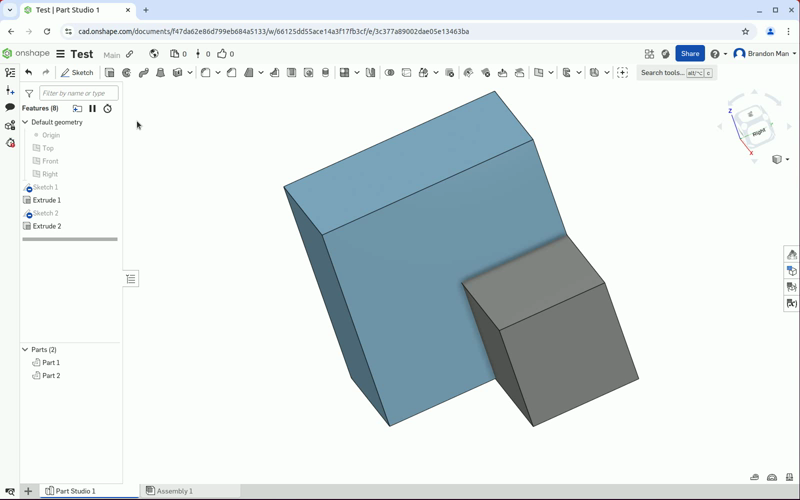
key(right, 2)
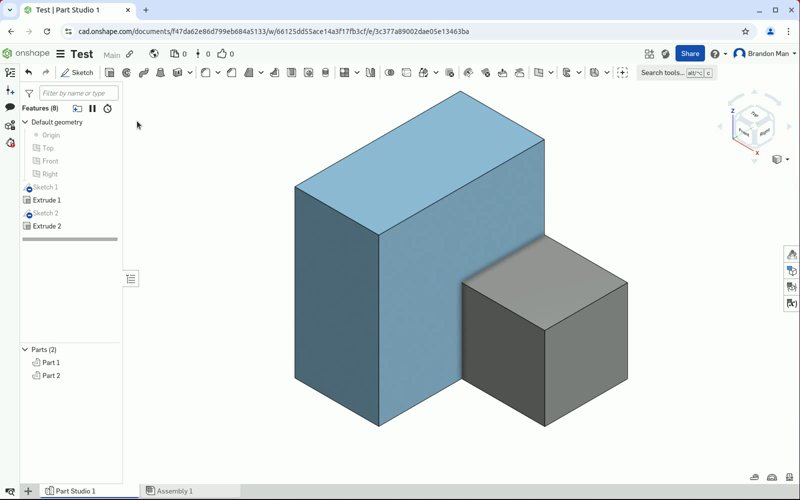
mouse_move(73, 189)
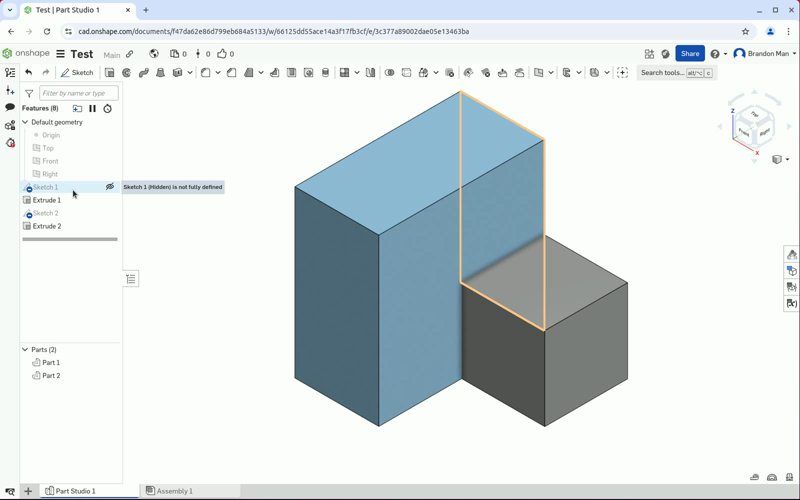
click(73, 189)